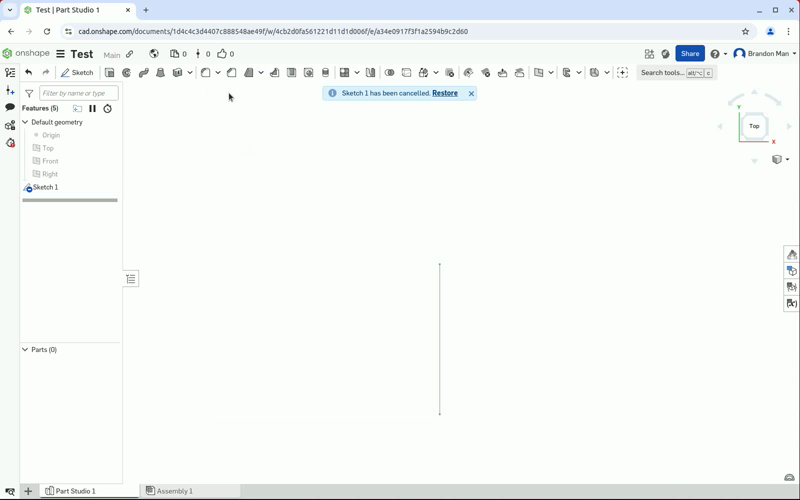
key(shift+h)
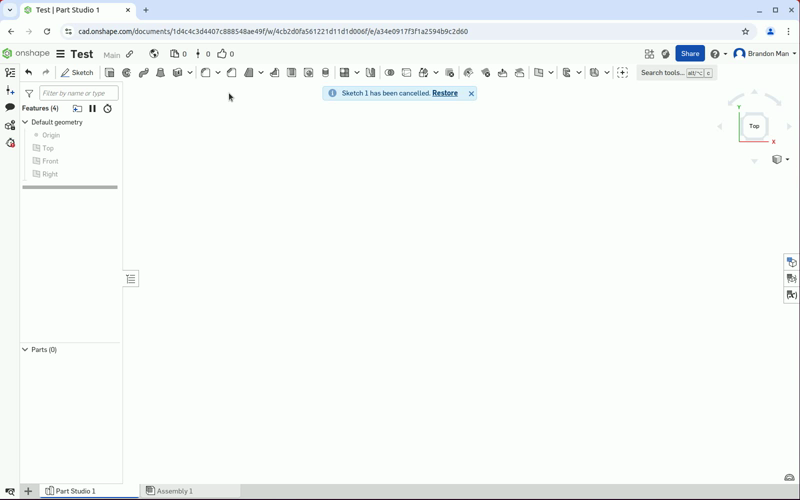
mouse_move(73, 352)
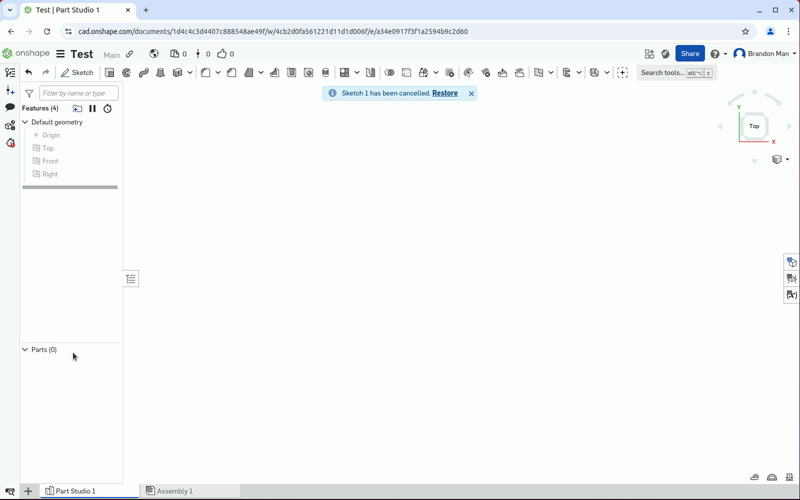
key(y)
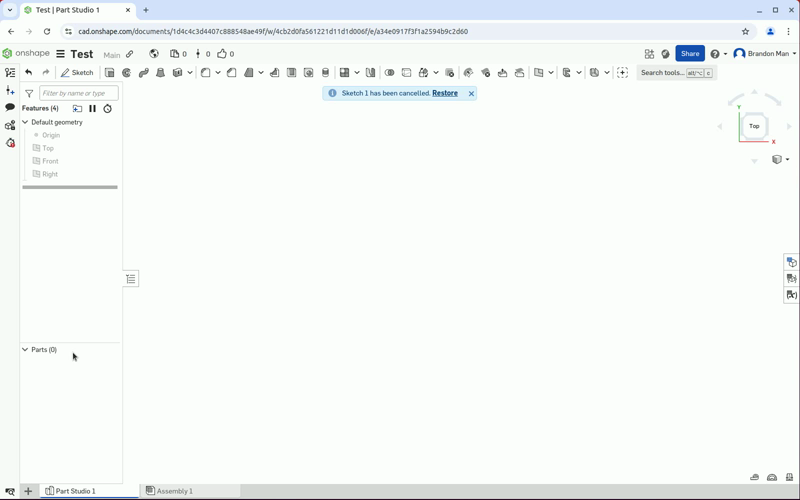
key(shift+p)
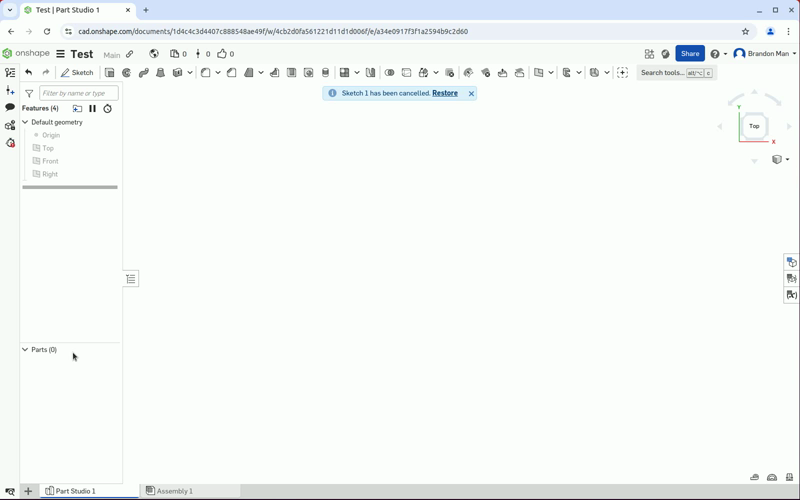
key(space)
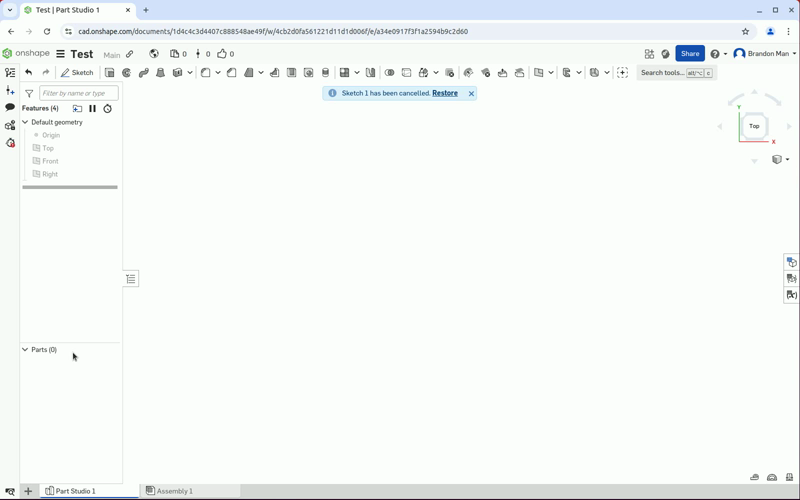
key_down(shift)
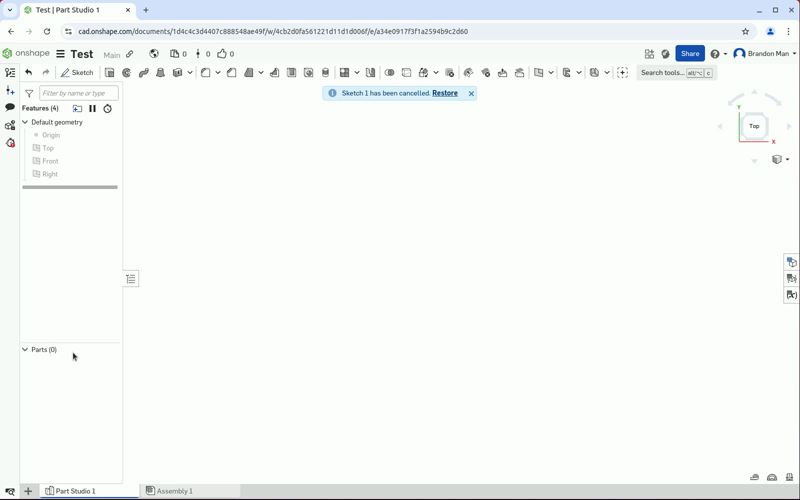
key(up)
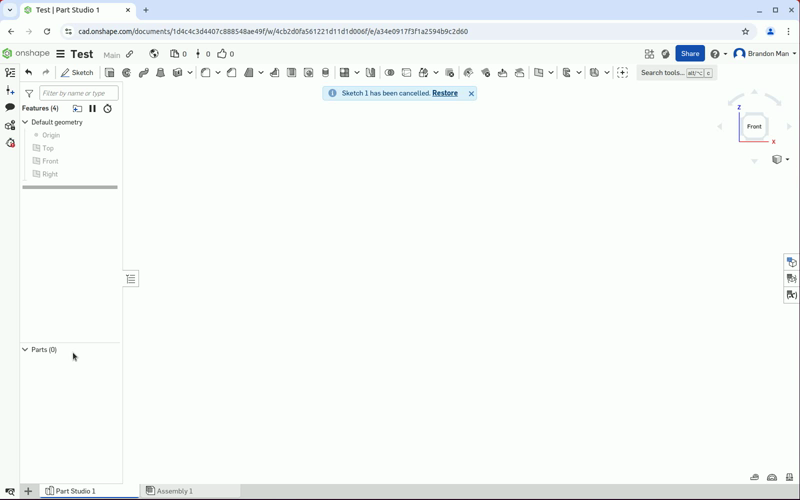
key_up(shift)
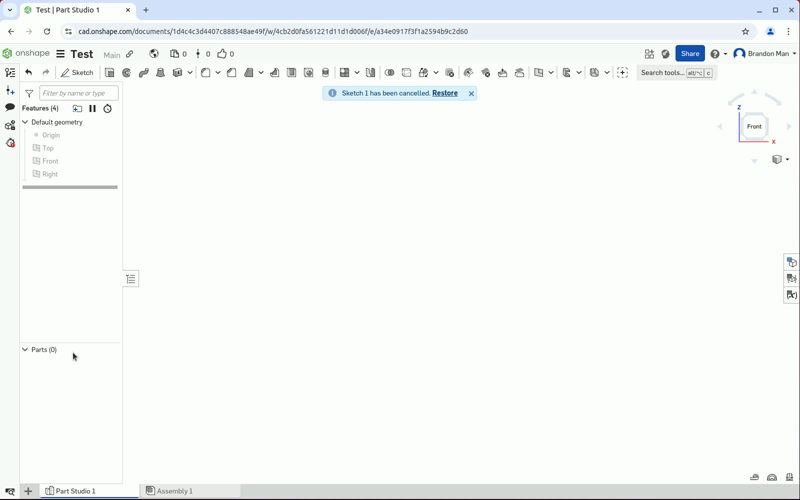
mouse_move(73, 352)
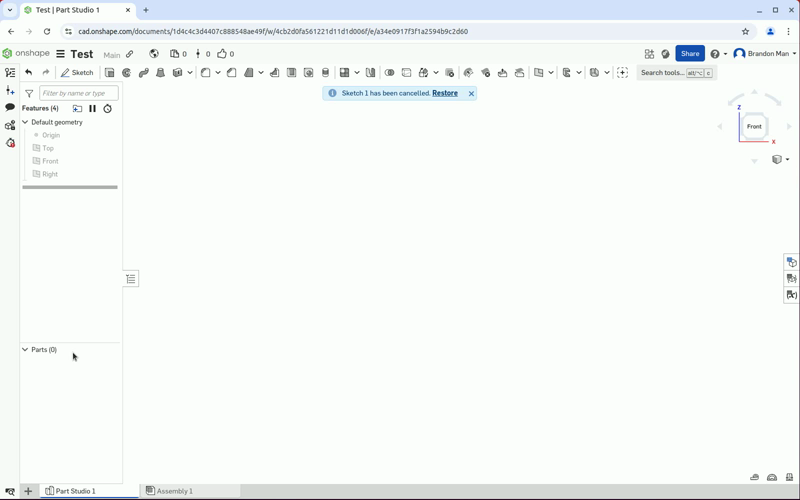
key(shift+y)
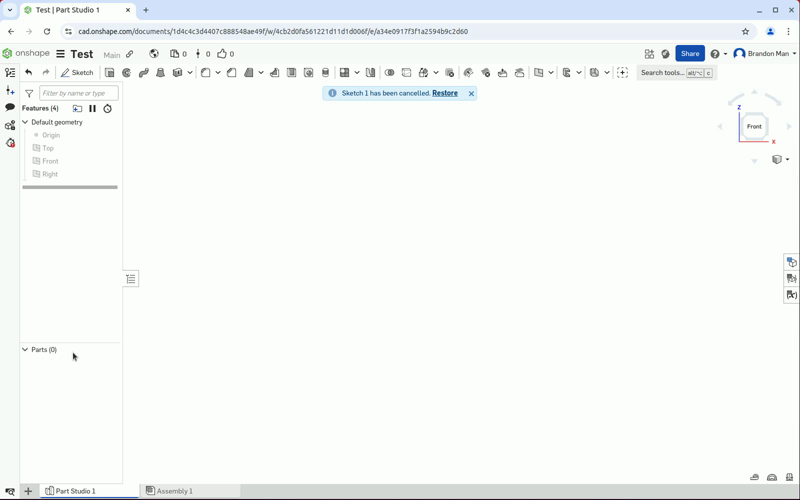
key(shift+s)
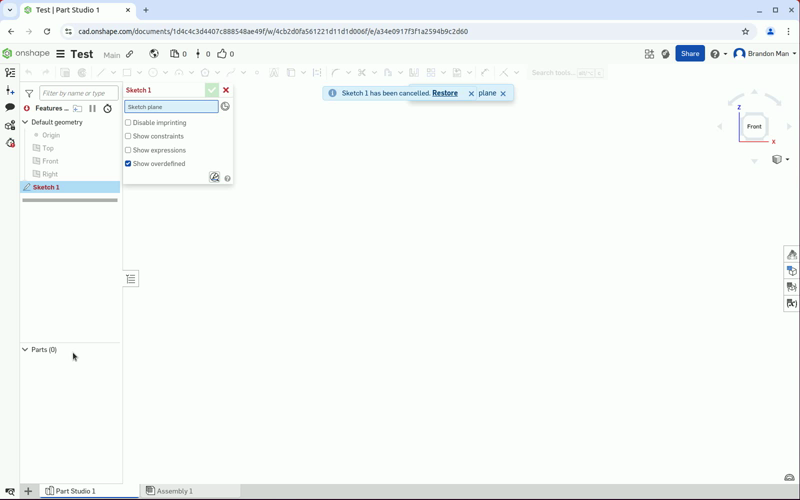
mouse_move(73, 163)
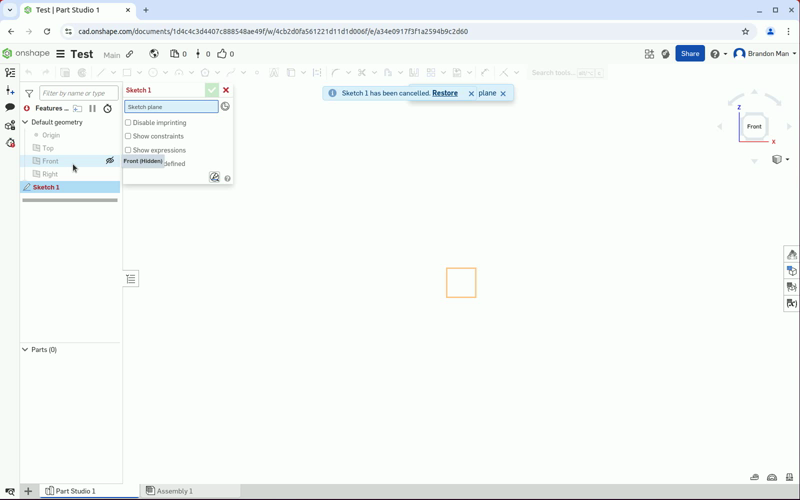
click(73, 163)
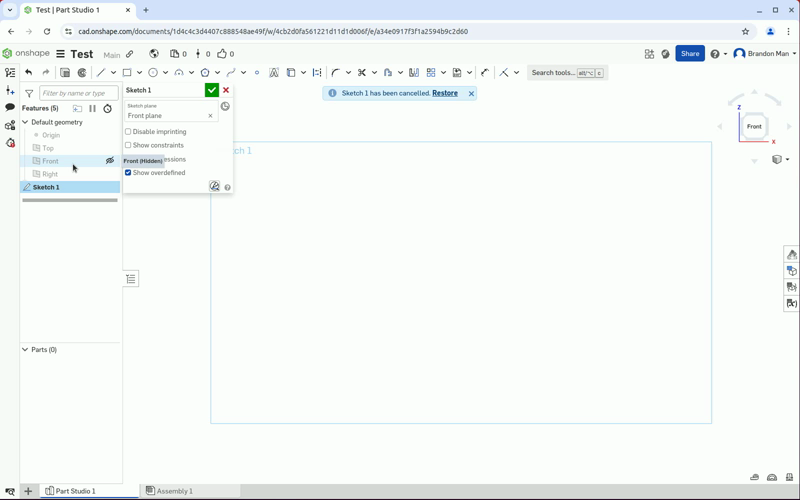
mouse_move(73, 352)
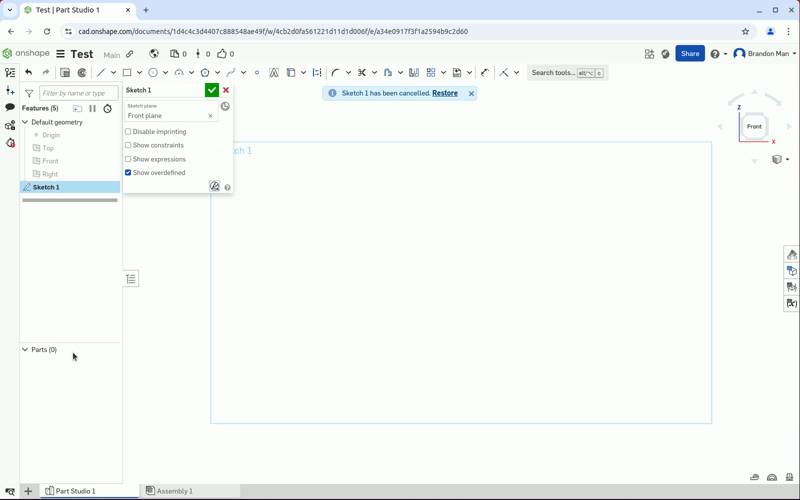
key(y)
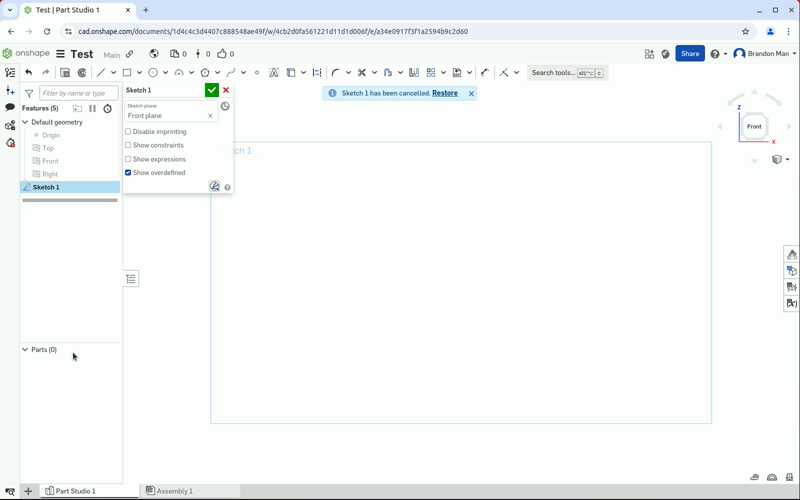
key(l)
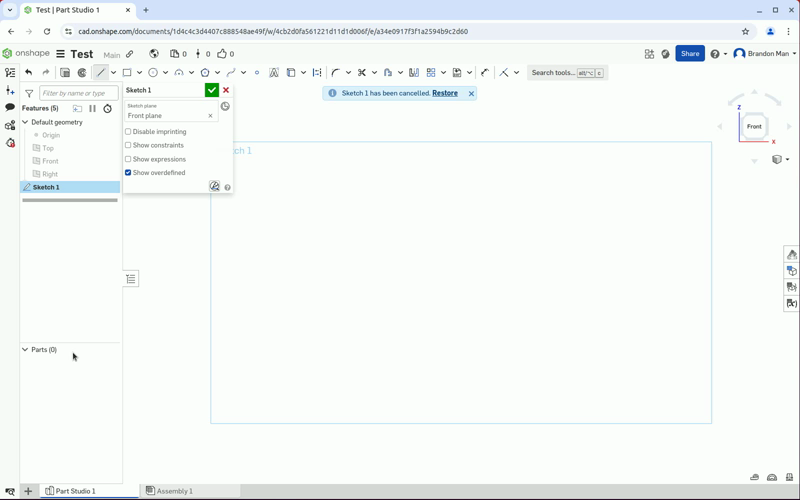
key_down(shift)
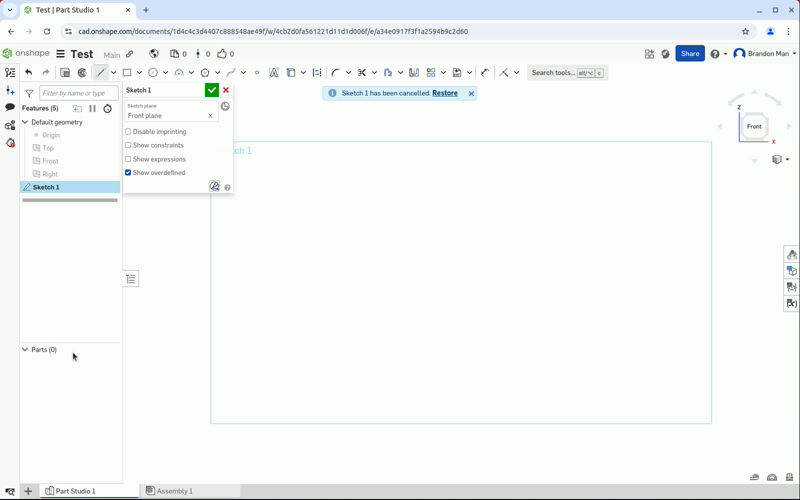
mouse_move(369, 305)
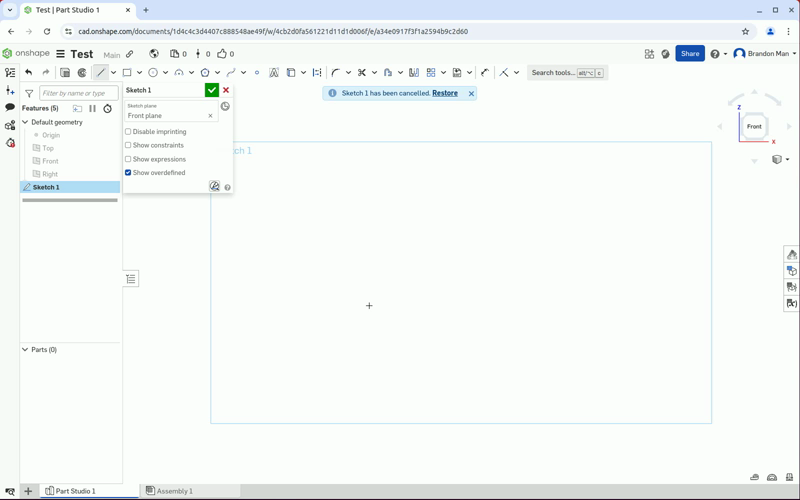
click(369, 305)
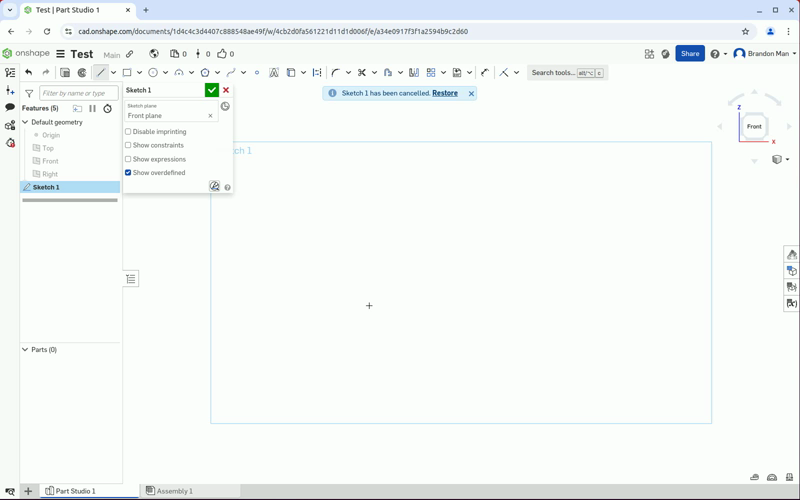
key_up(shift)
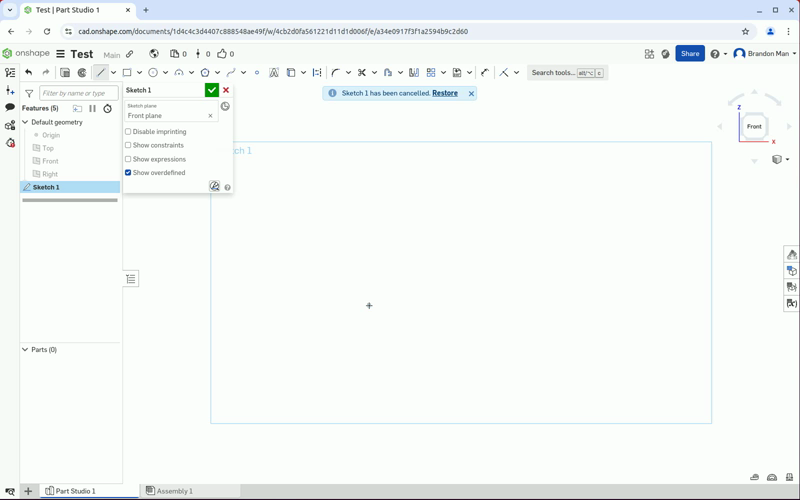
key_down(shift)
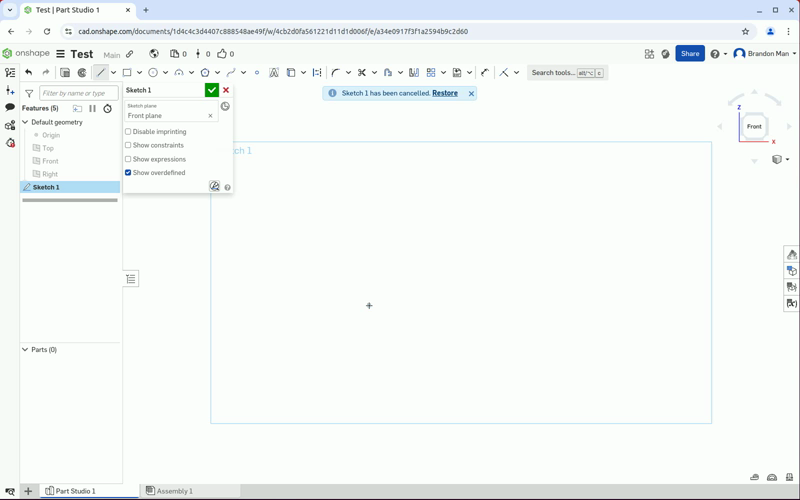
mouse_move(519, 305)
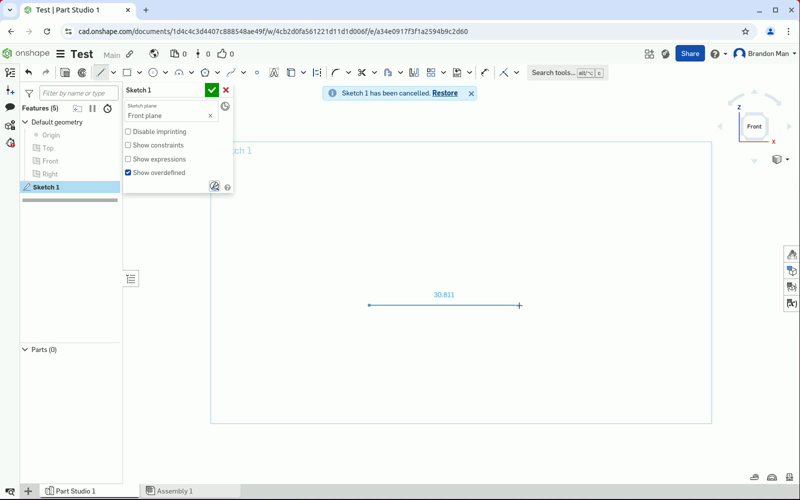
click(519, 305)
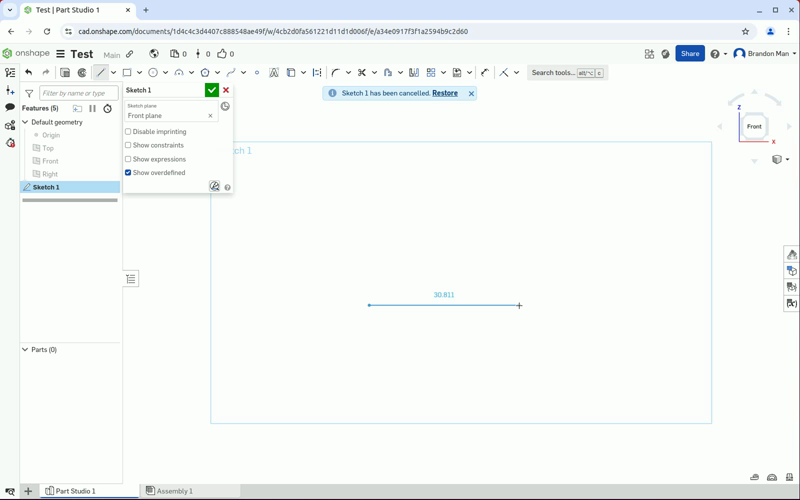
key_up(shift)
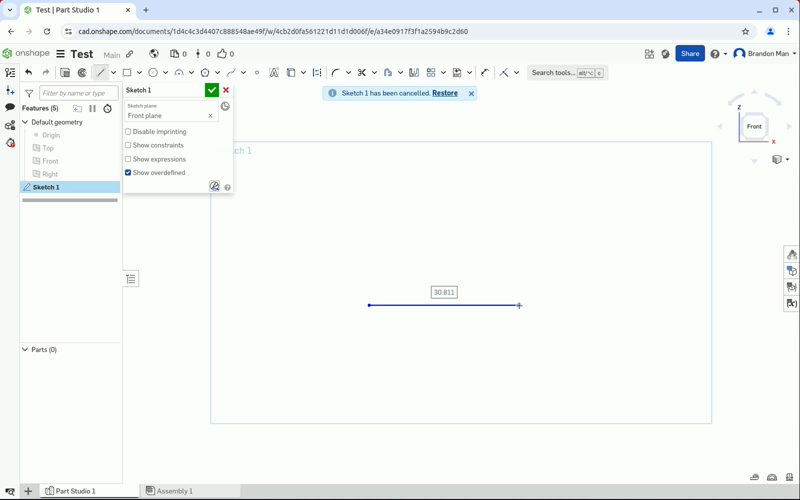
key_down(shift)
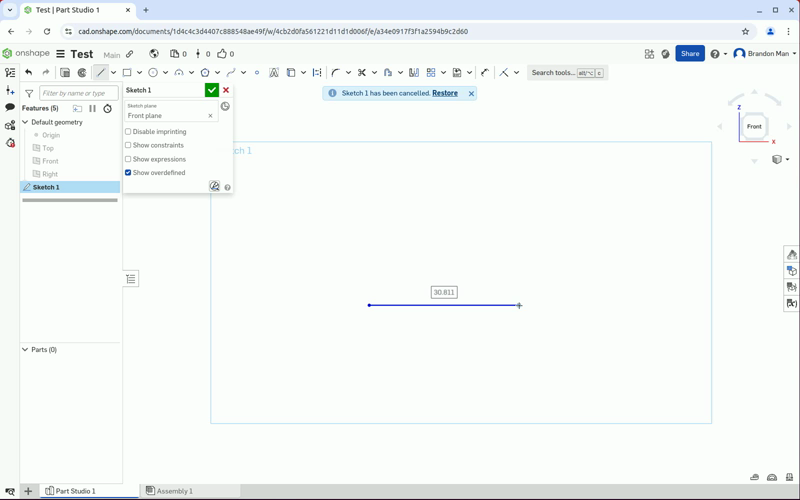
mouse_move(549, 305)
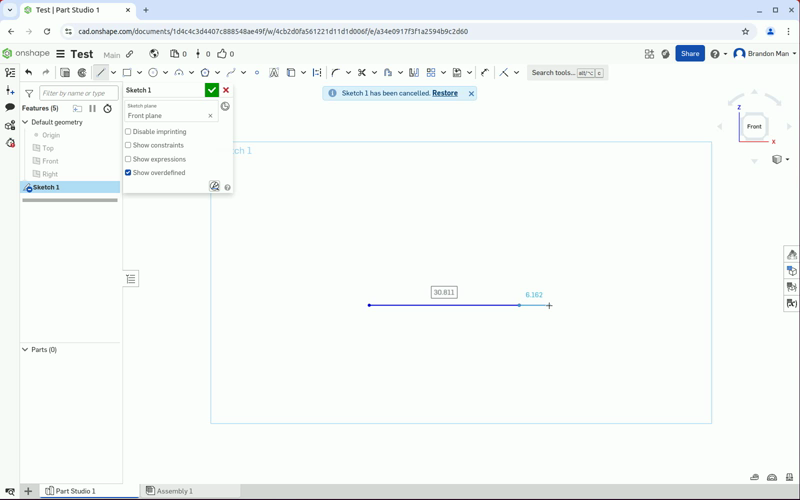
mouse_move(519, 258)
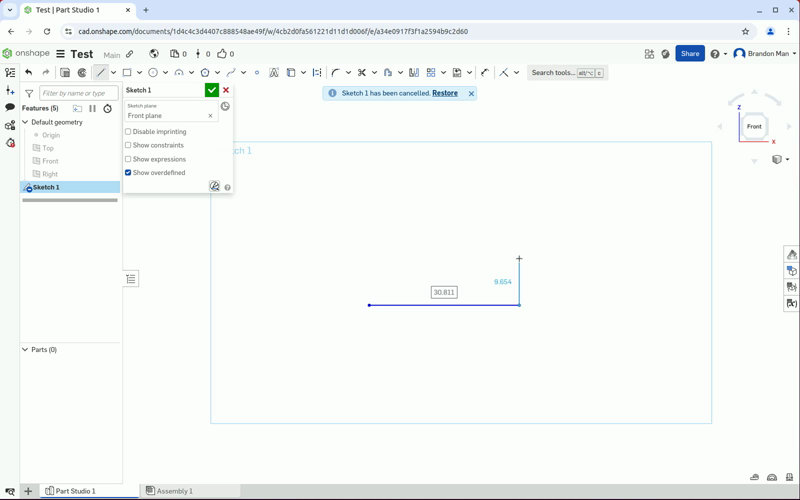
click(519, 258)
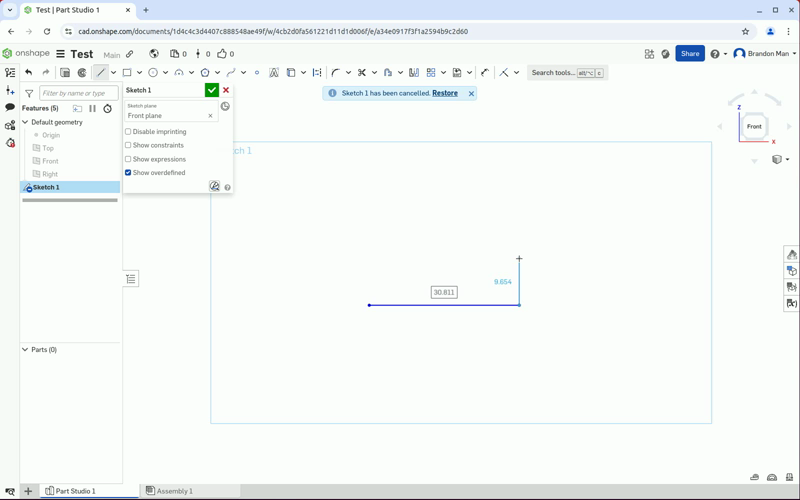
key_up(shift)
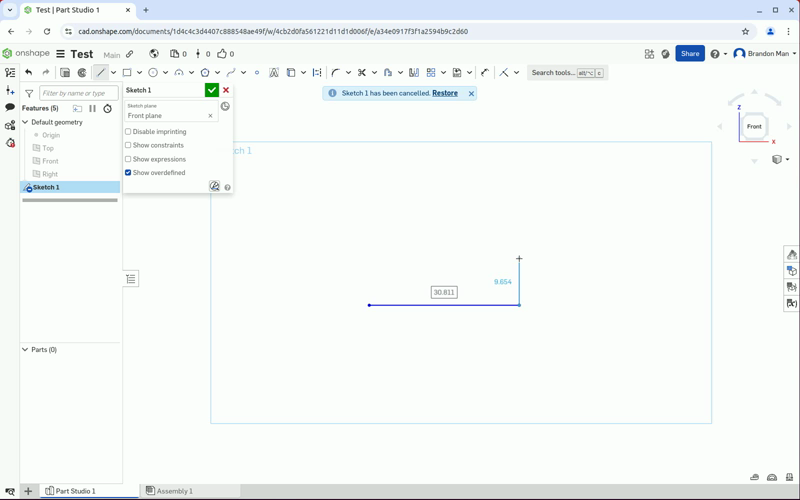
key_down(shift)
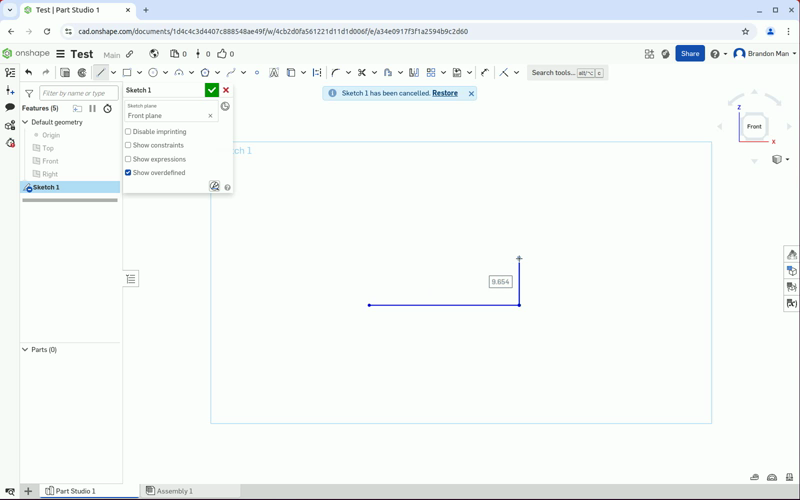
mouse_move(369, 258)
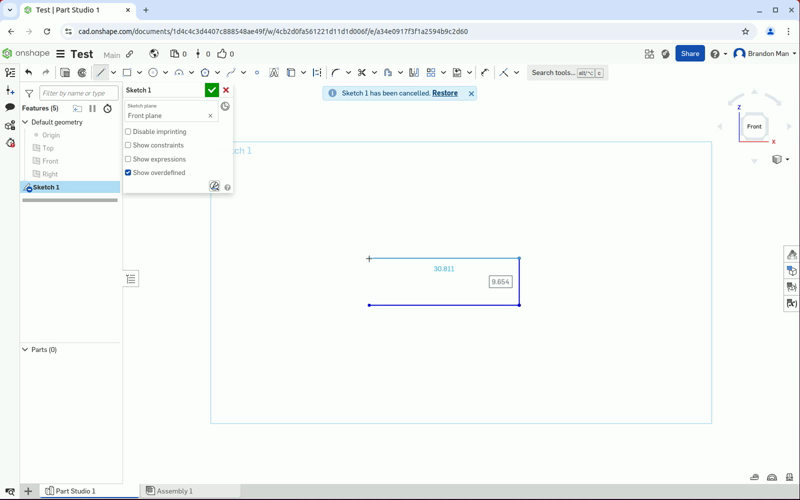
click(369, 258)
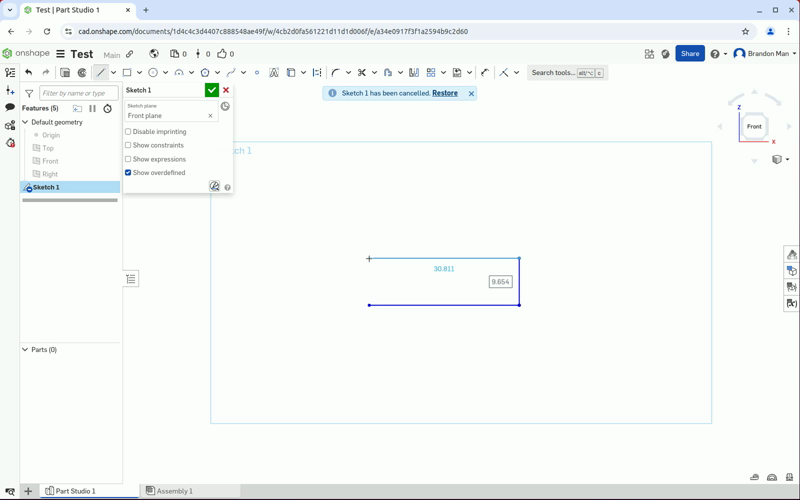
key_up(shift)
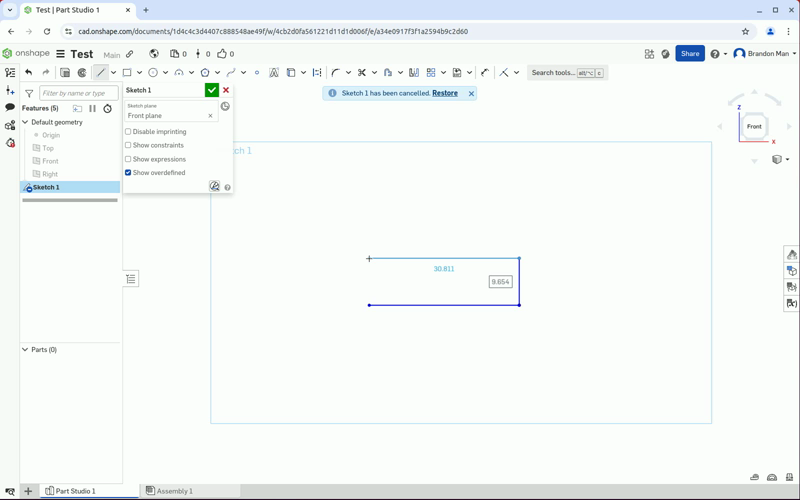
mouse_move(399, 258)
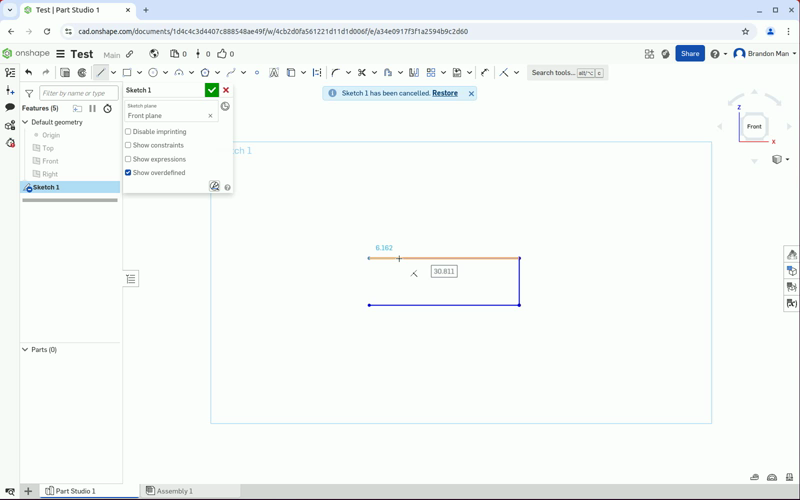
key_down(shift)
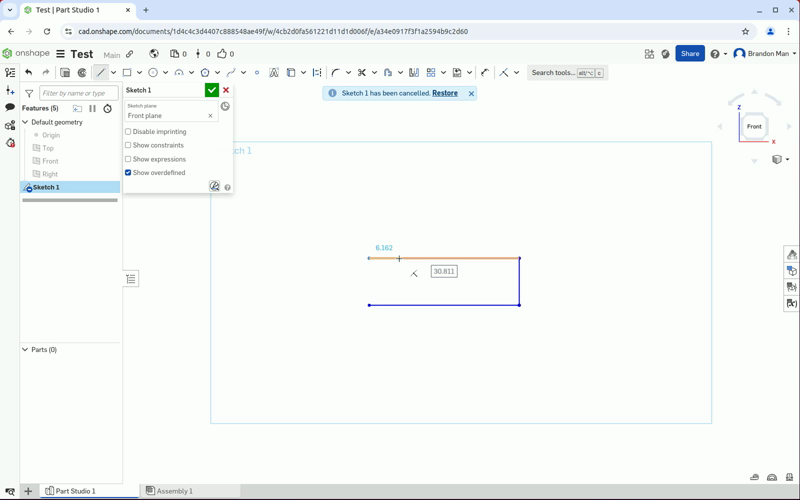
mouse_move(369, 305)
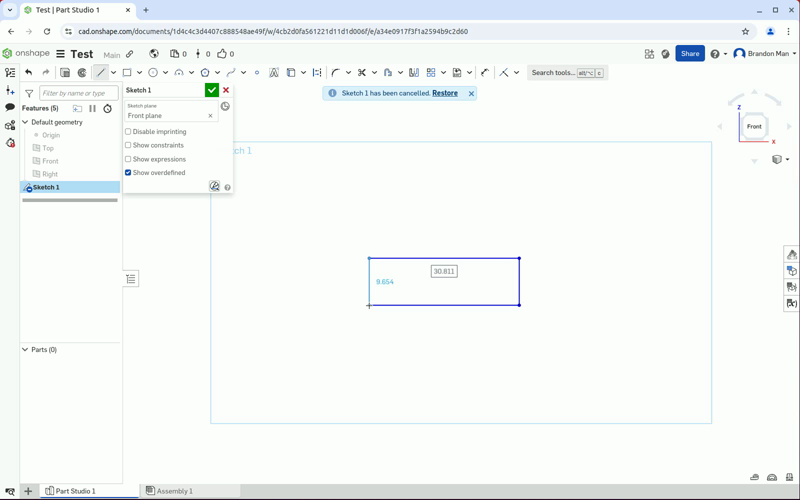
key_up(shift)
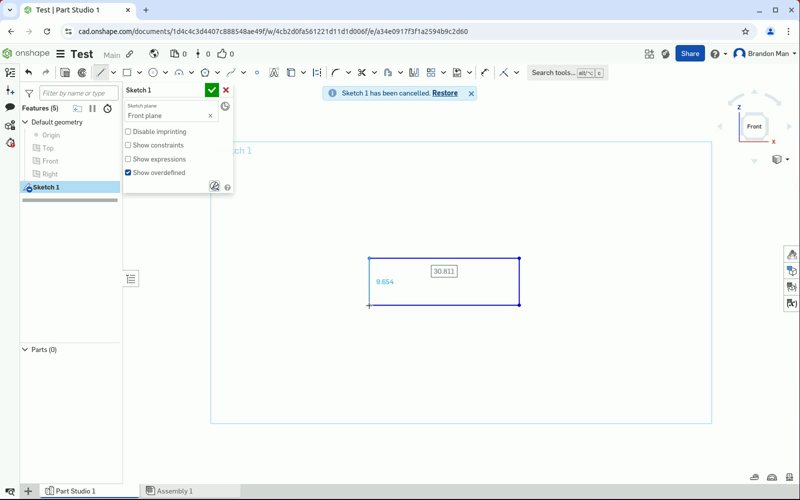
click(369, 305)
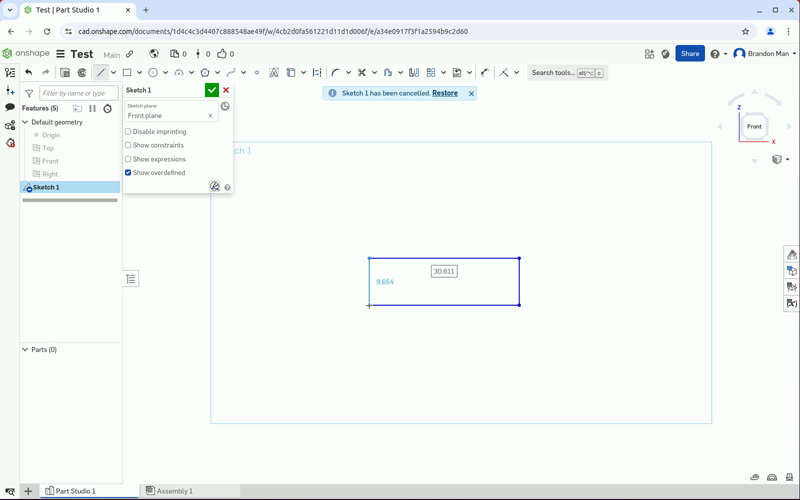
key(esc)
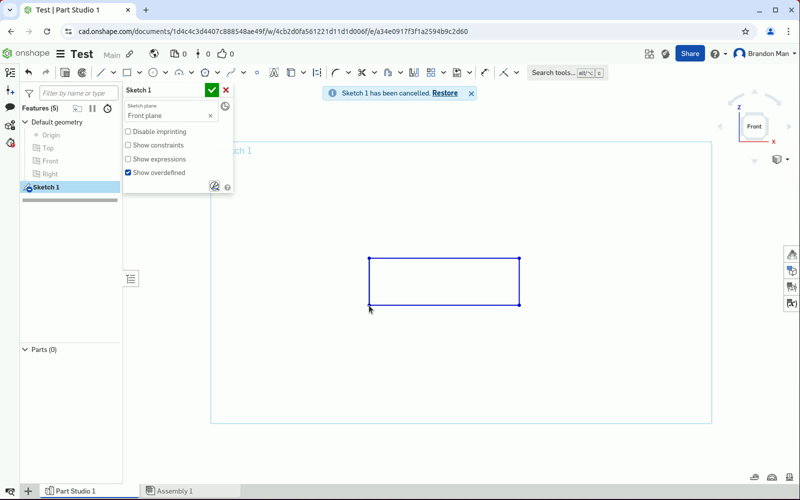
mouse_move(480, 269)
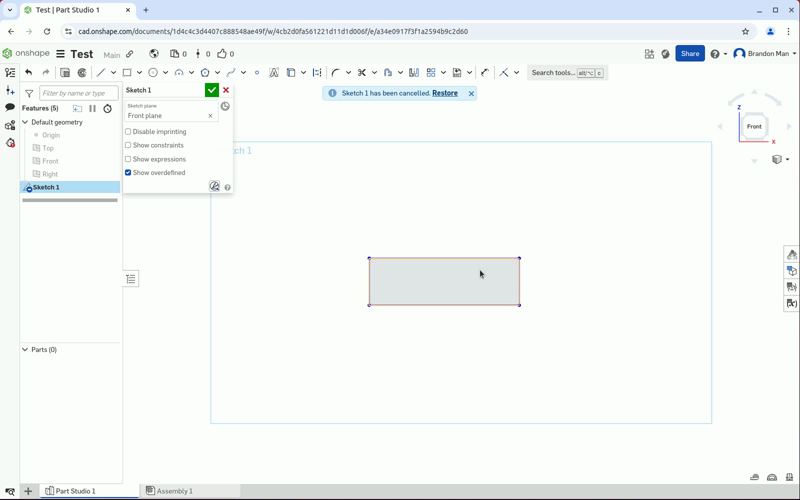
click(480, 269)
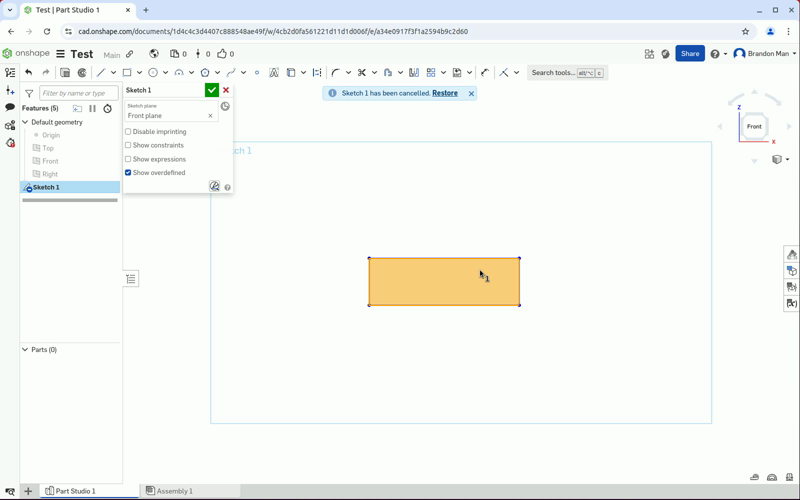
mouse_move(73, 352)
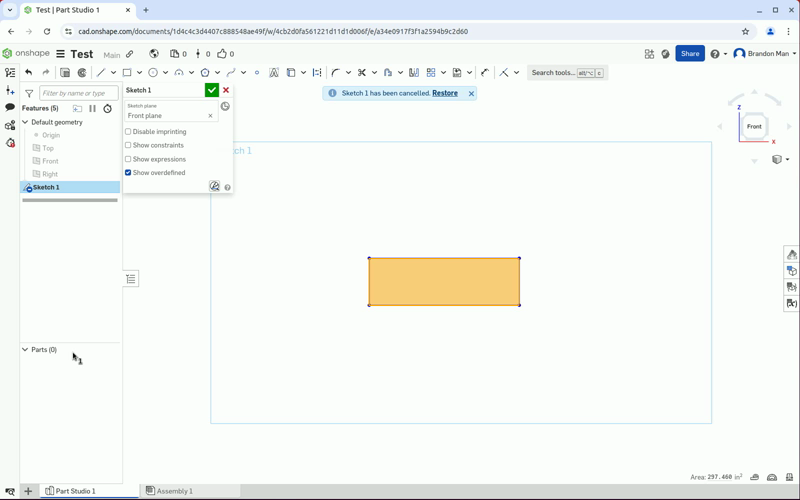
key(shift+y)
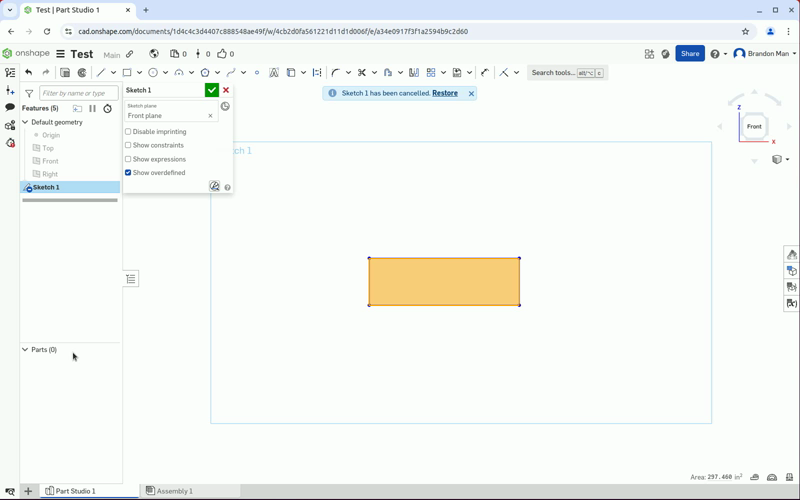
key(shift+e)
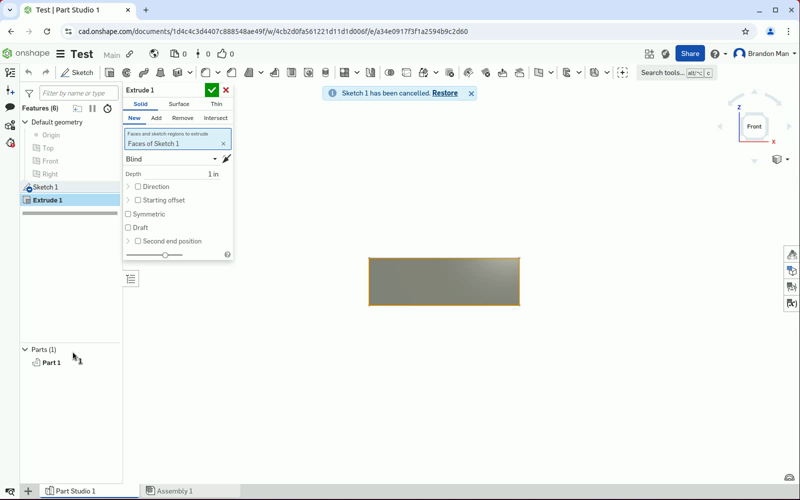
mouse_move(143, 106)
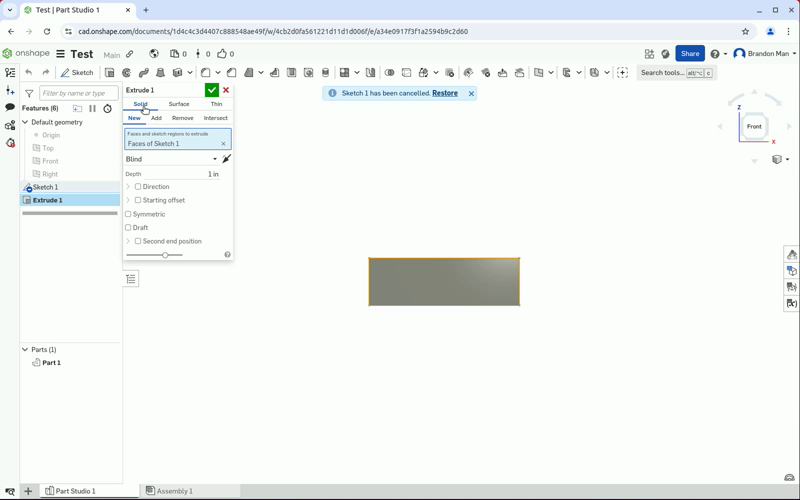
click(143, 106)
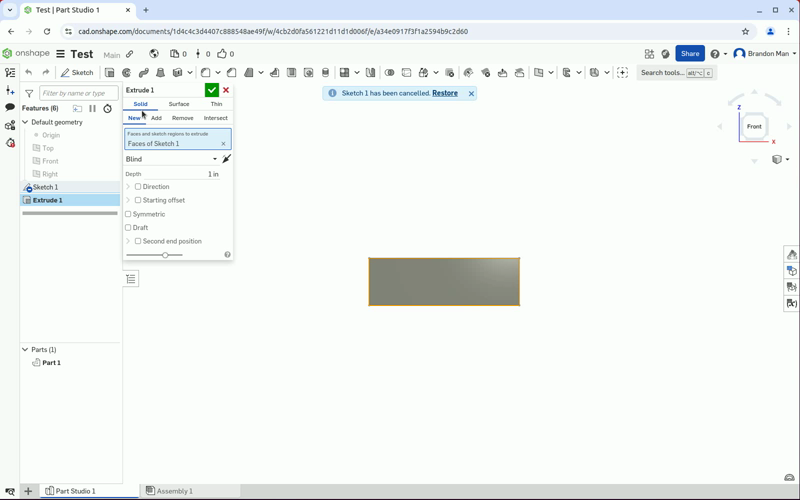
mouse_move(137, 120)
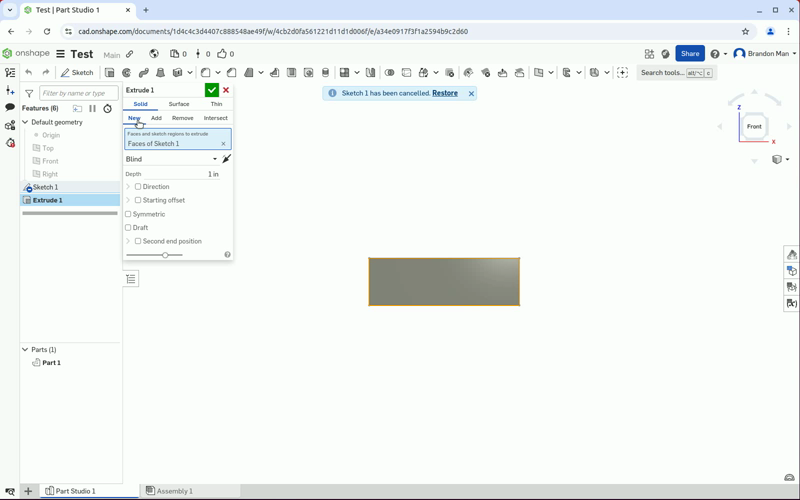
click(137, 120)
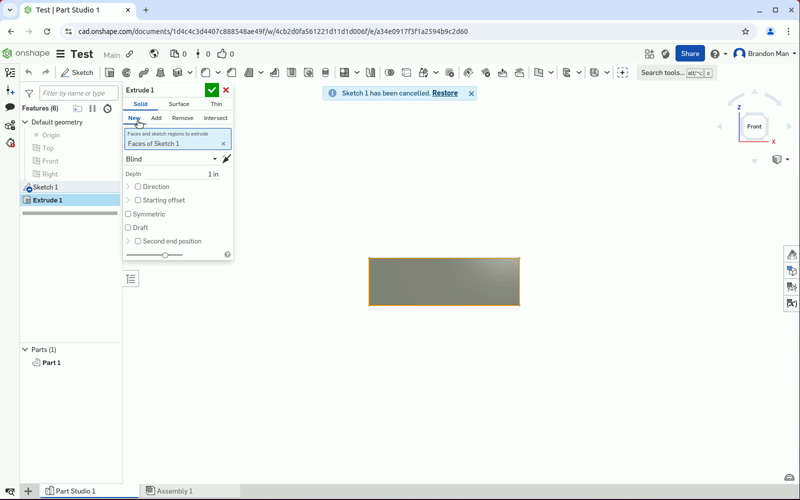
key(tab, 4)
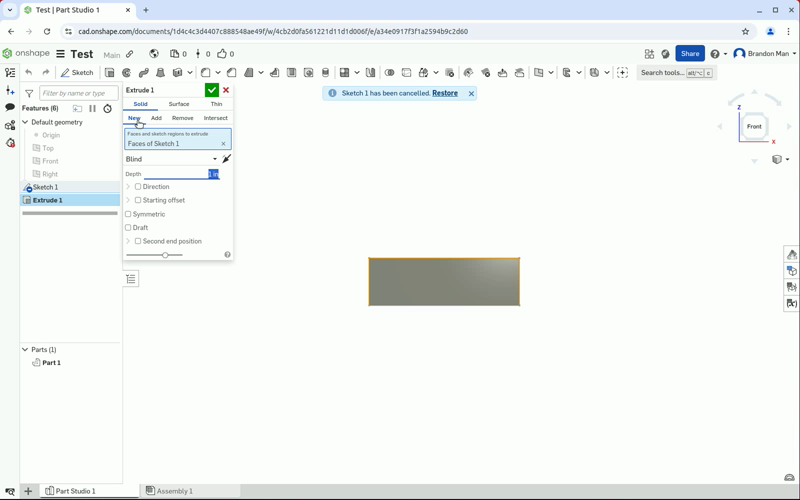
text(8.425)
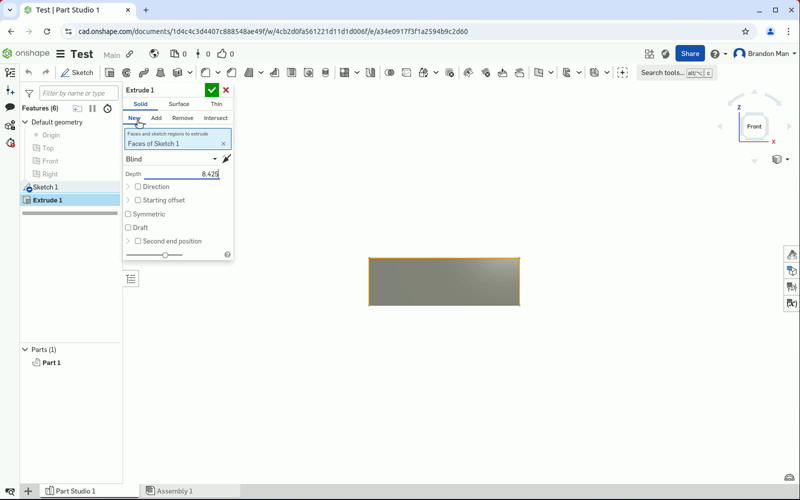
key(enter)
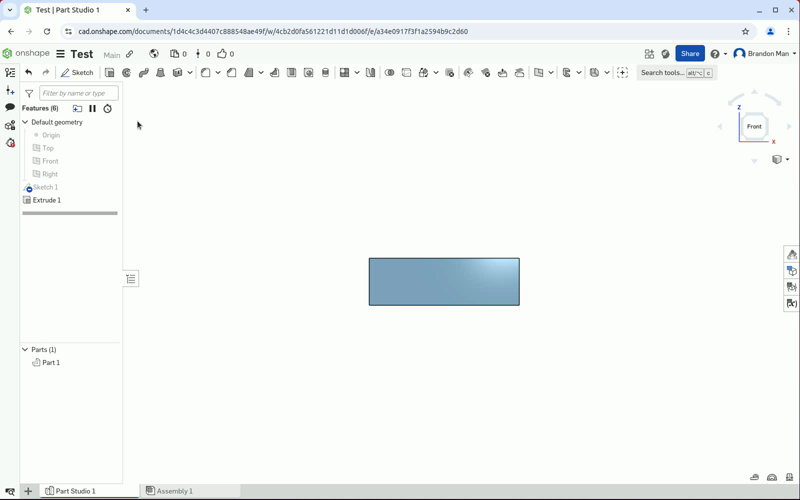
key(shift+h)
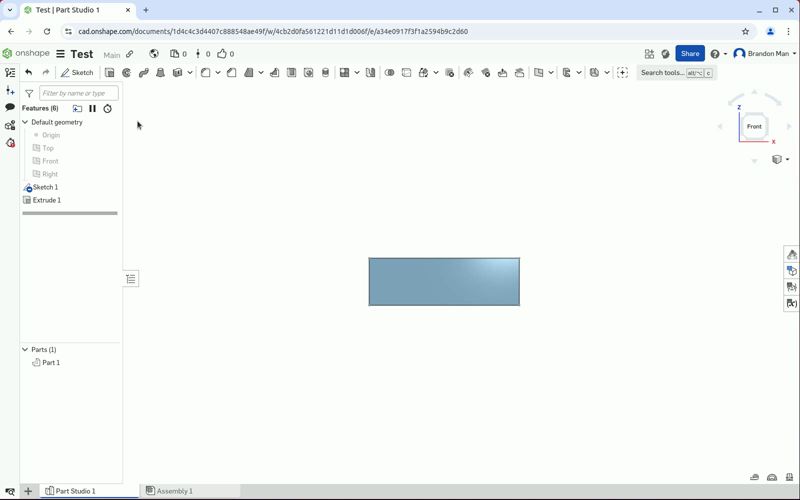
key(shift+h)
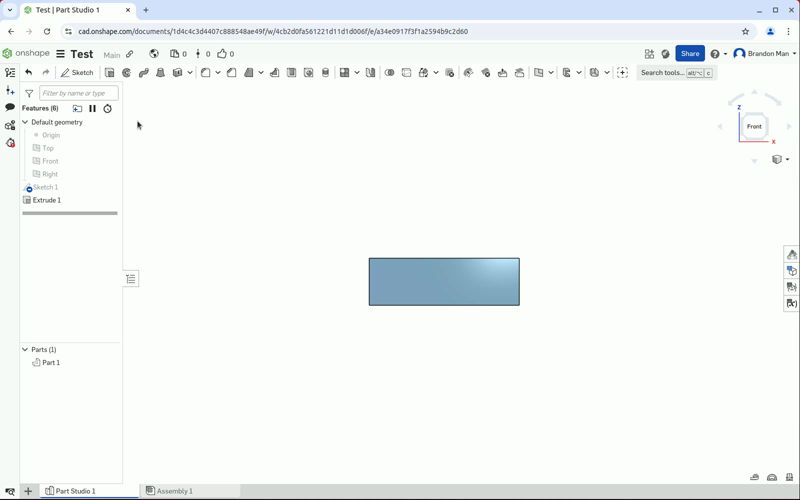
mouse_move(73, 189)
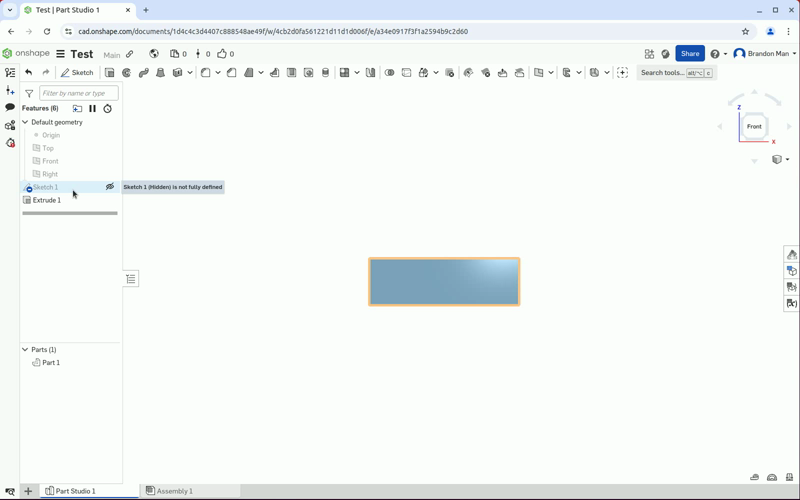
click(73, 189)
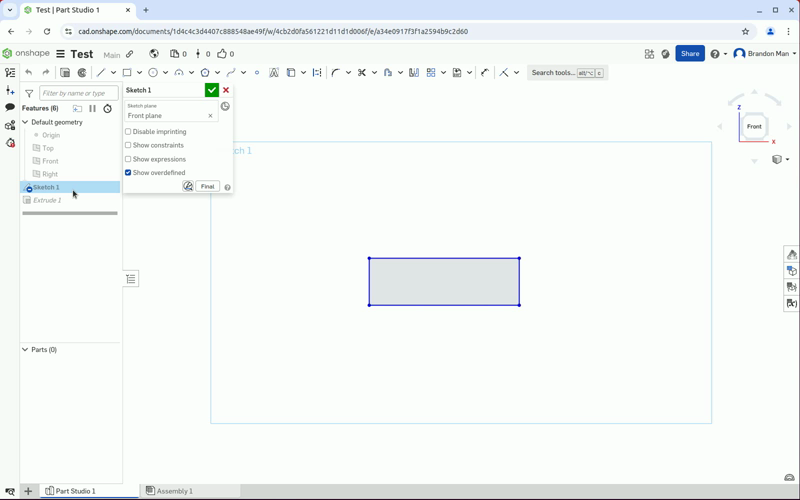
mouse_move(229, 92)
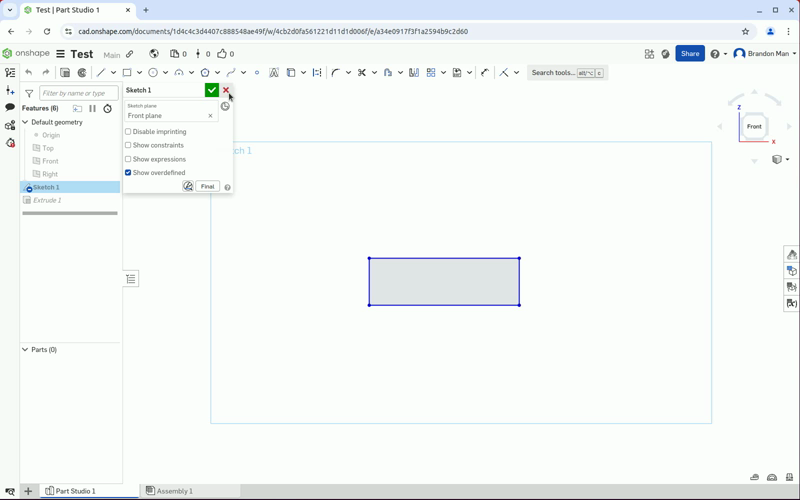
click(229, 92)
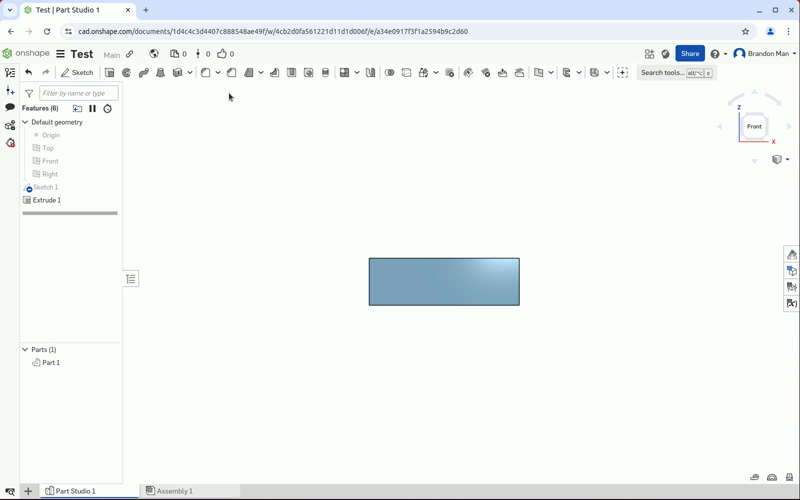
mouse_move(73, 352)
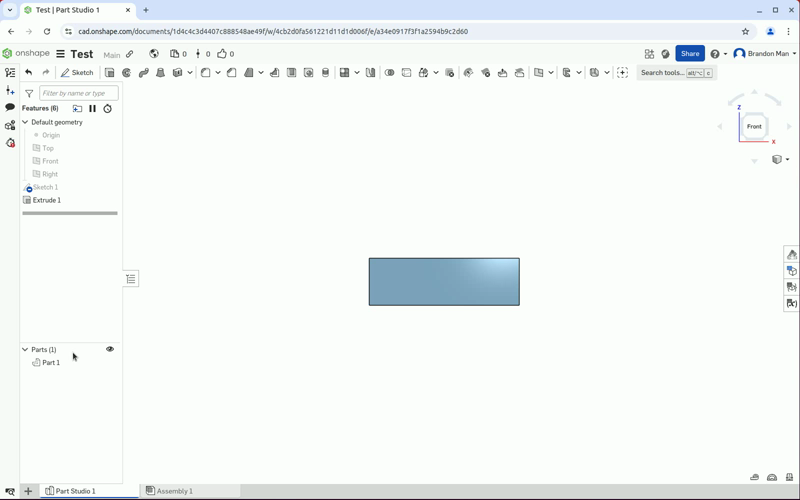
key(y)
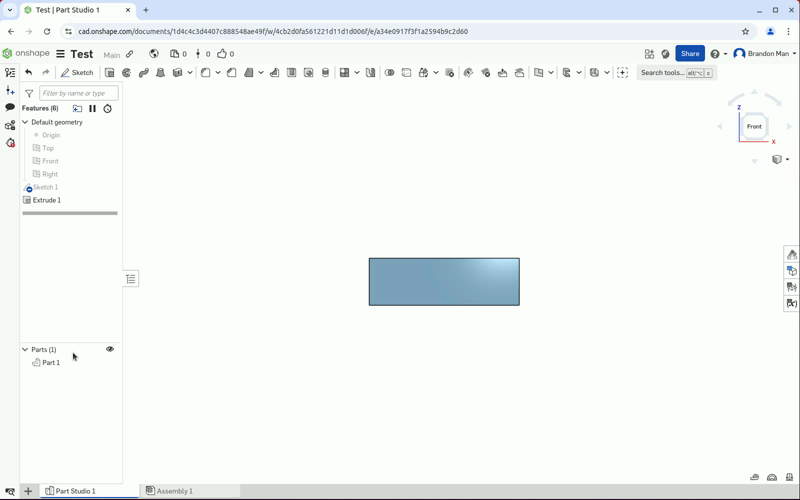
key(shift+p)
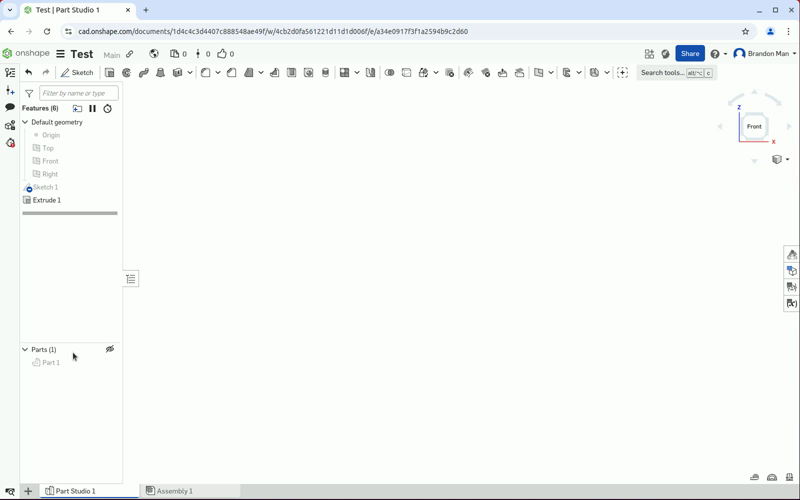
key(space)
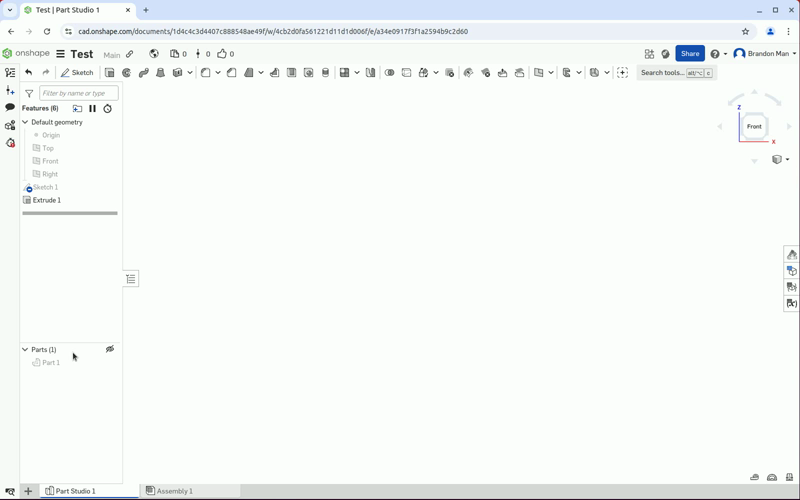
key_down(shift)
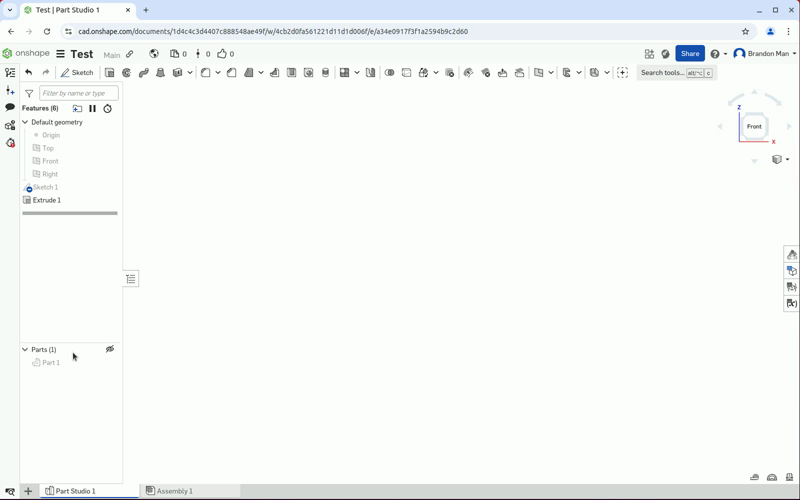
key(left)
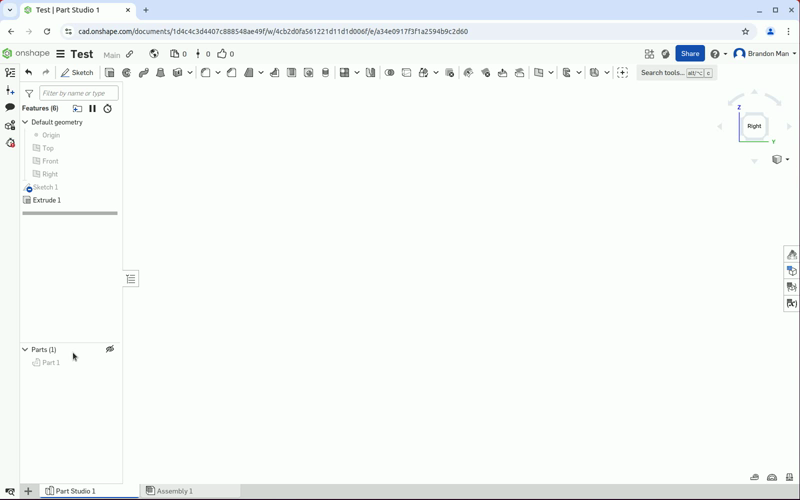
key_up(shift)
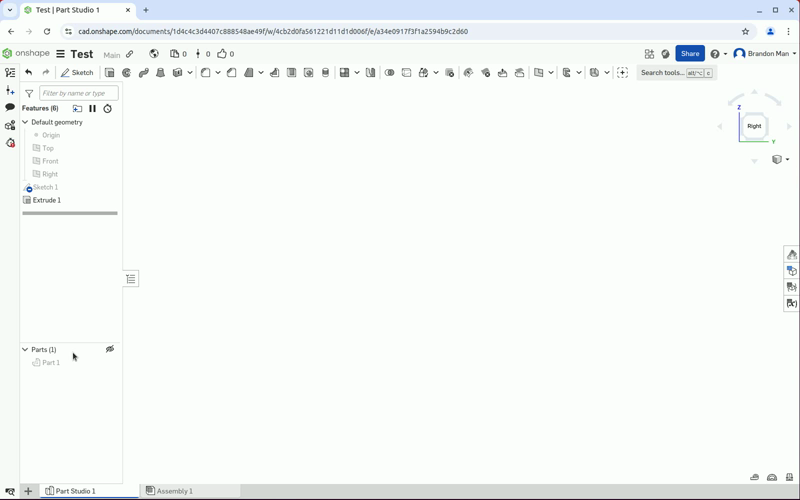
mouse_move(73, 352)
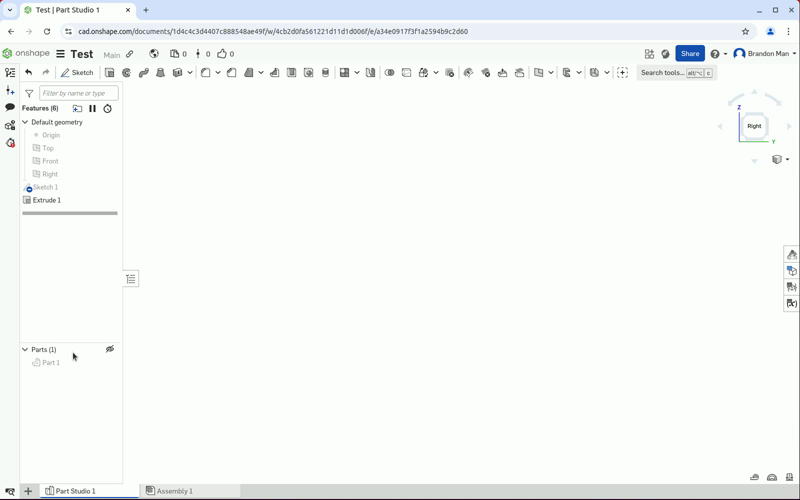
key(shift+y)
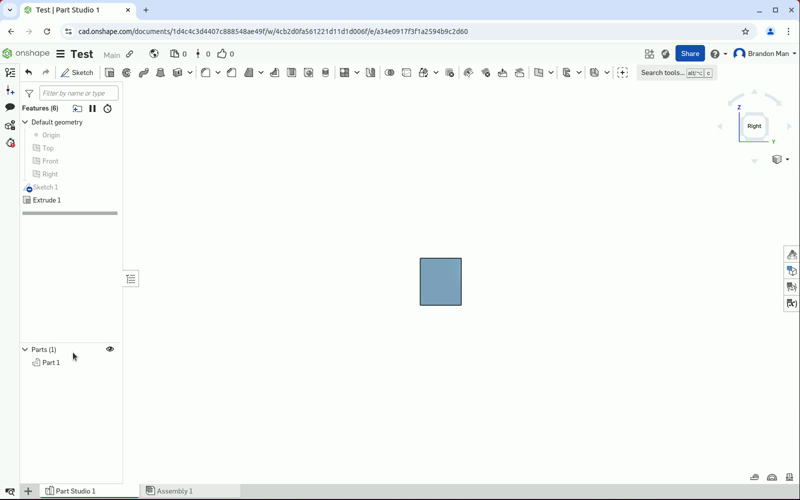
mouse_move(541, 75)
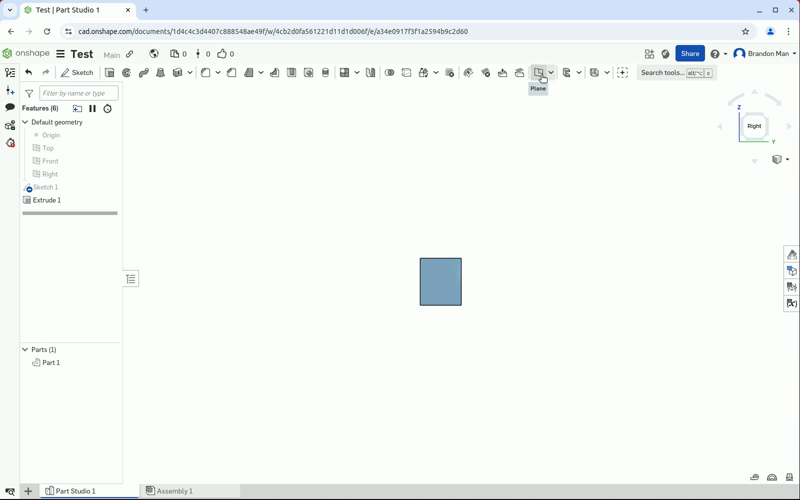
click(541, 75)
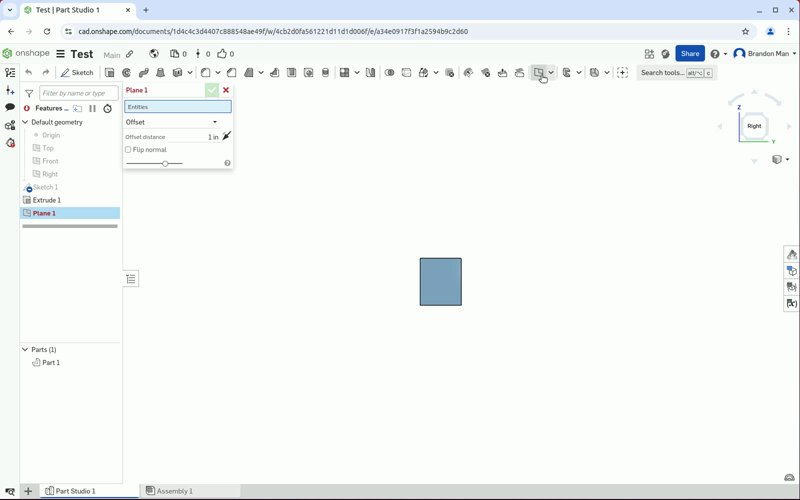
mouse_move(73, 176)
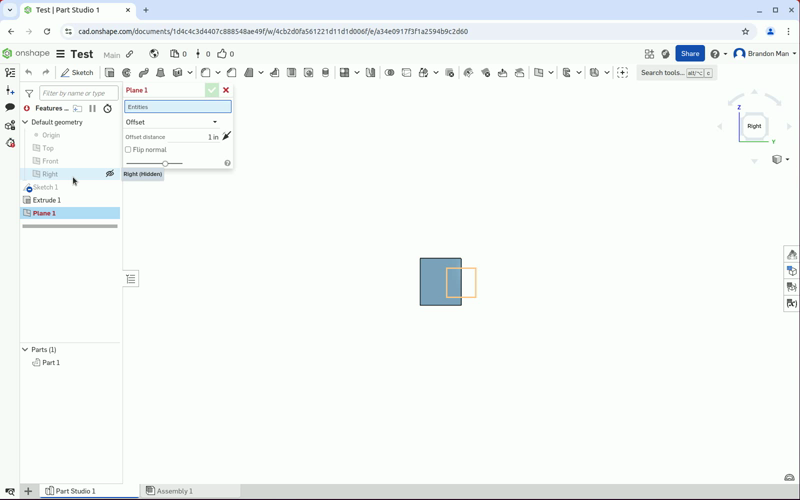
click(73, 176)
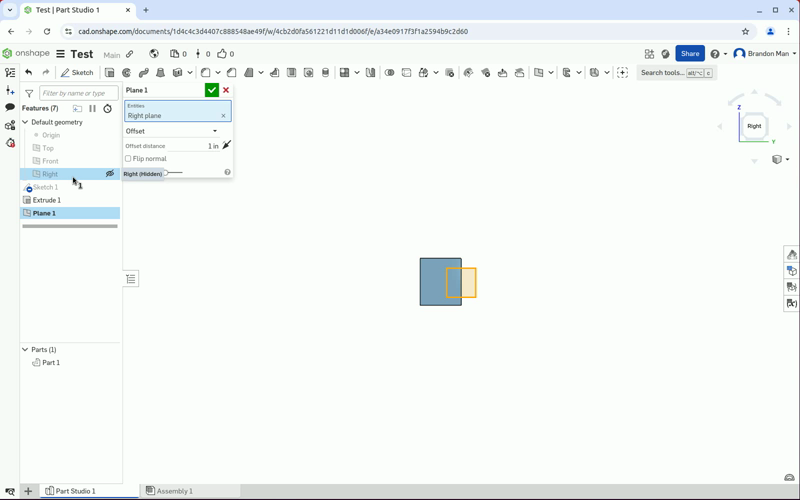
key(tab, 2)
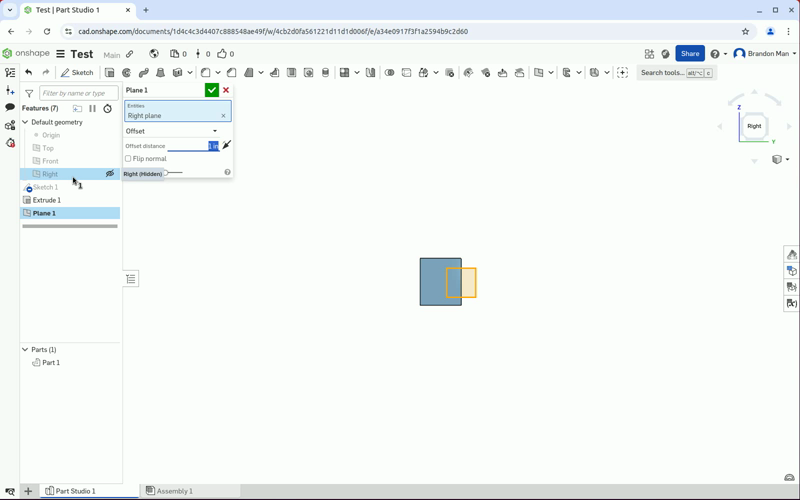
text(18.764)
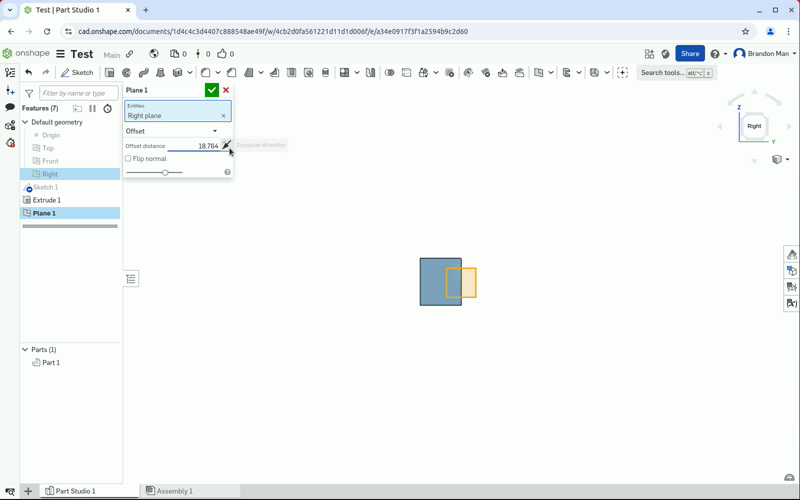
mouse_move(229, 147)
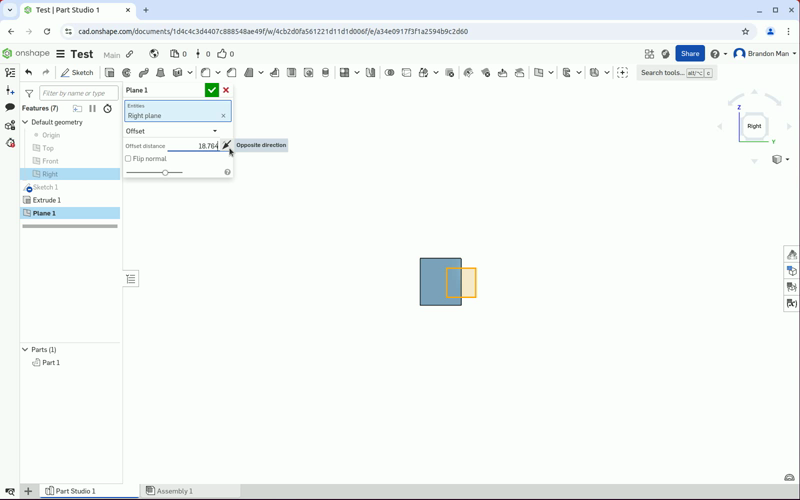
click(229, 147)
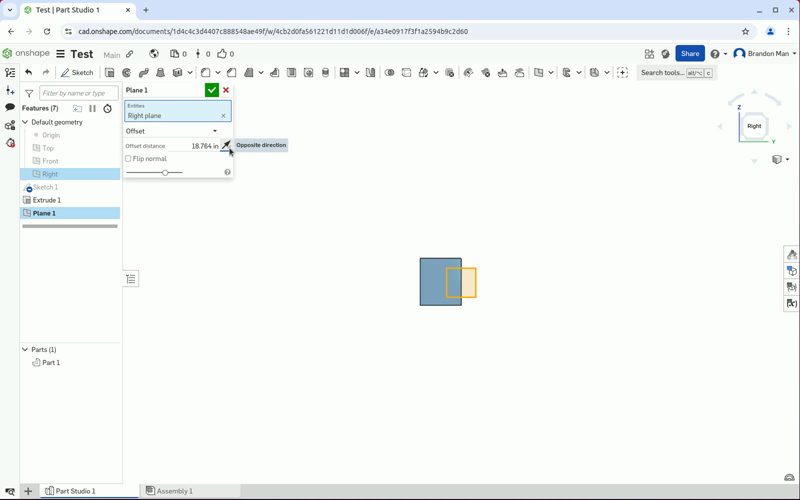
key(enter, 2)
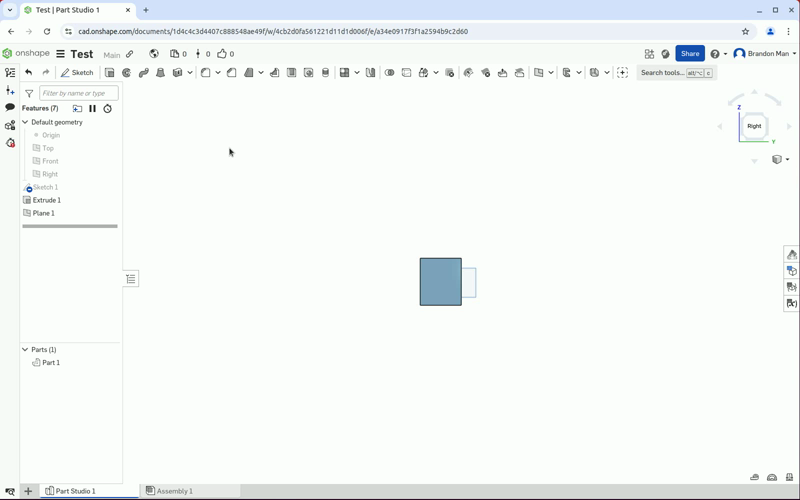
key(shift+s)
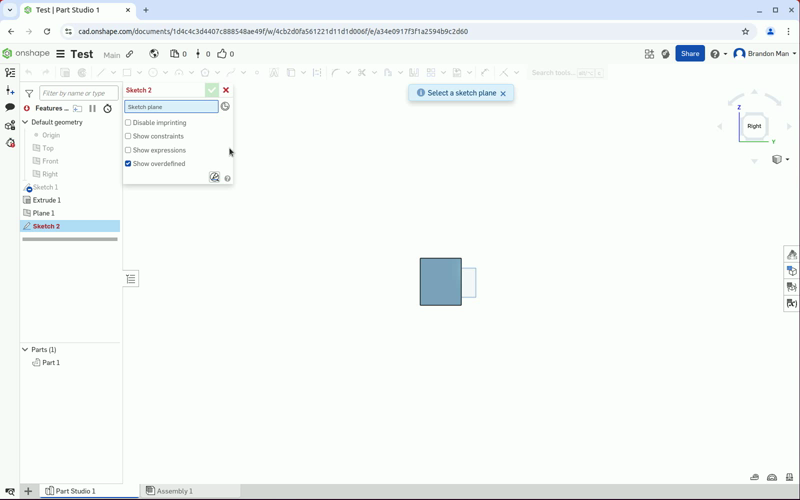
mouse_move(73, 215)
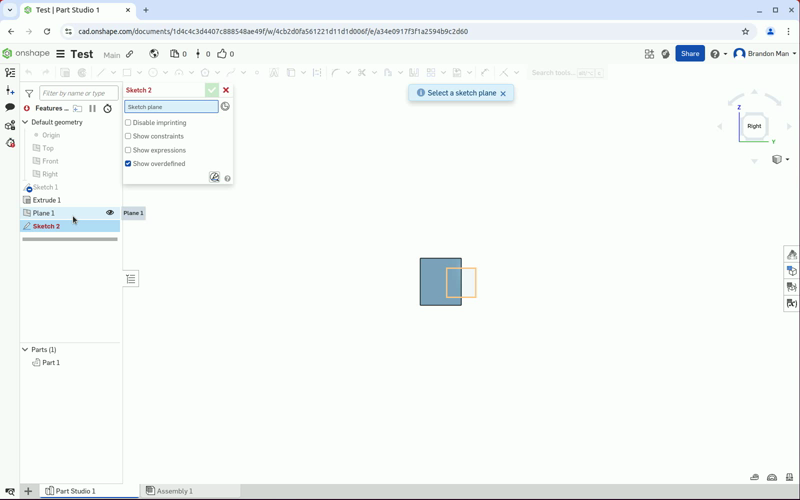
click(73, 215)
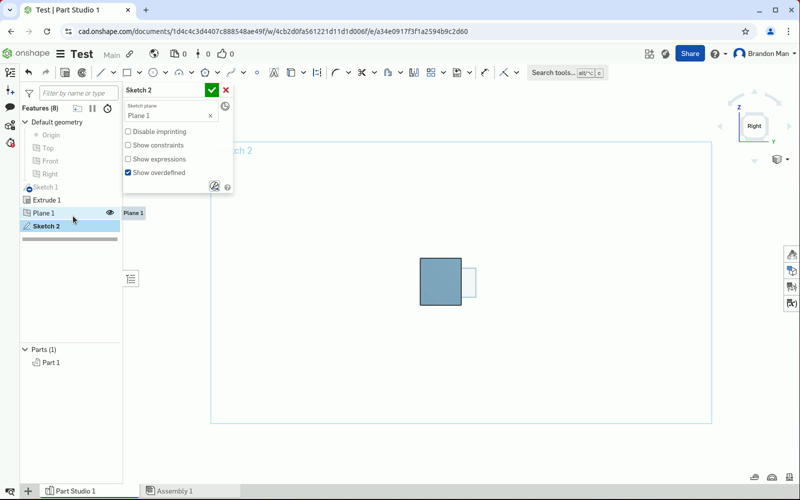
mouse_move(73, 352)
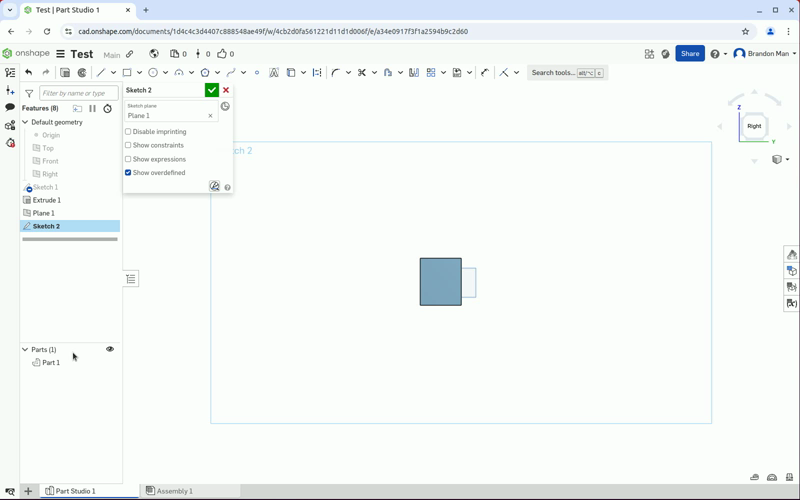
key(y)
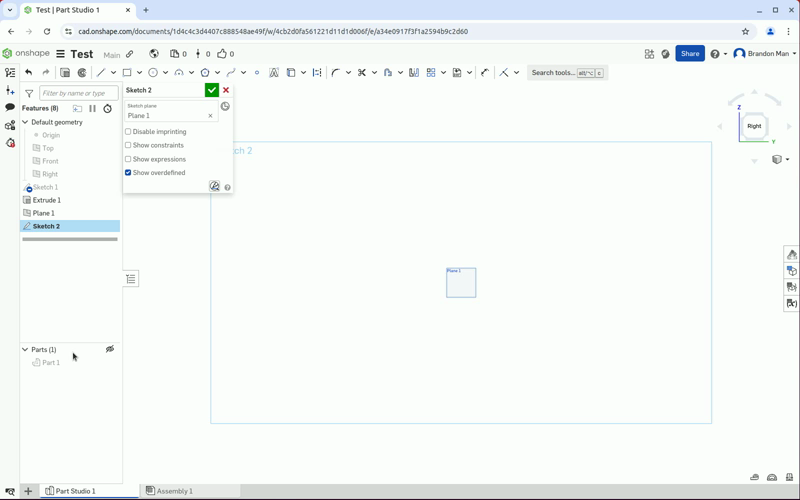
key(l)
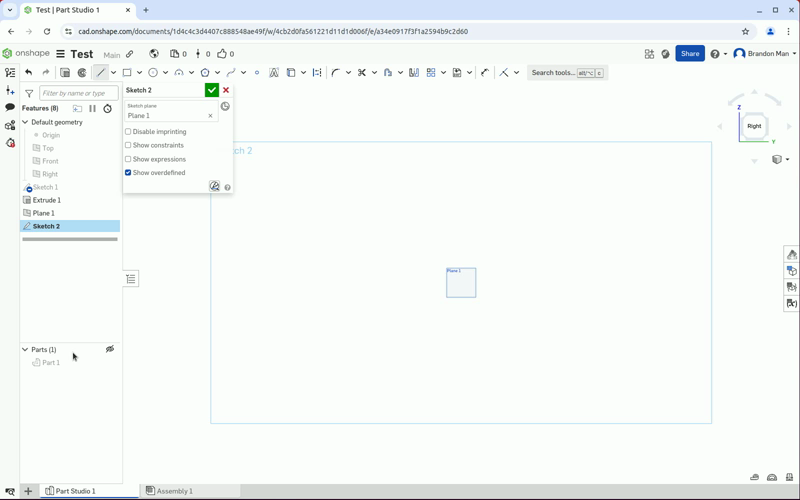
key_down(shift)
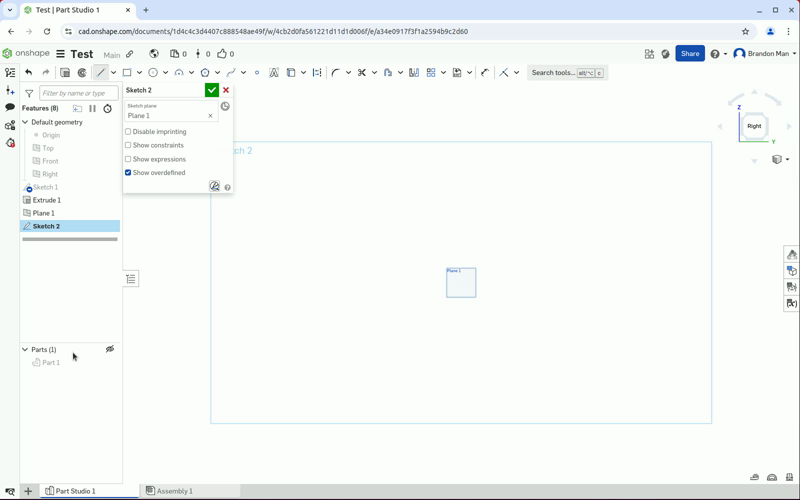
mouse_move(419, 257)
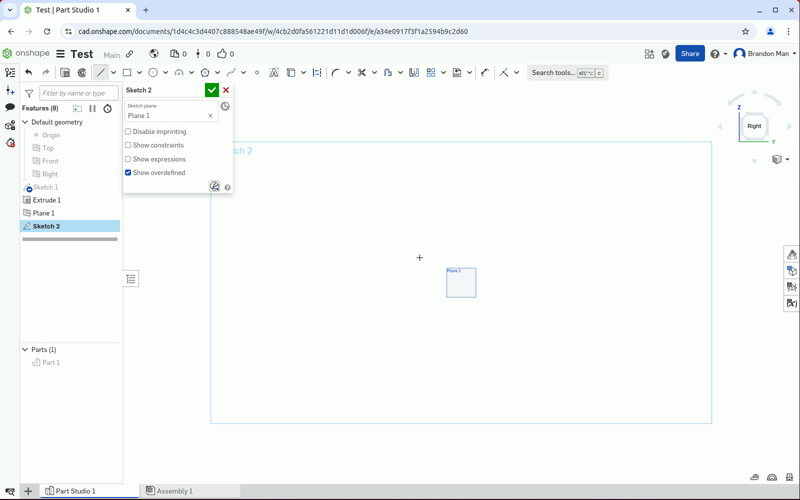
click(419, 257)
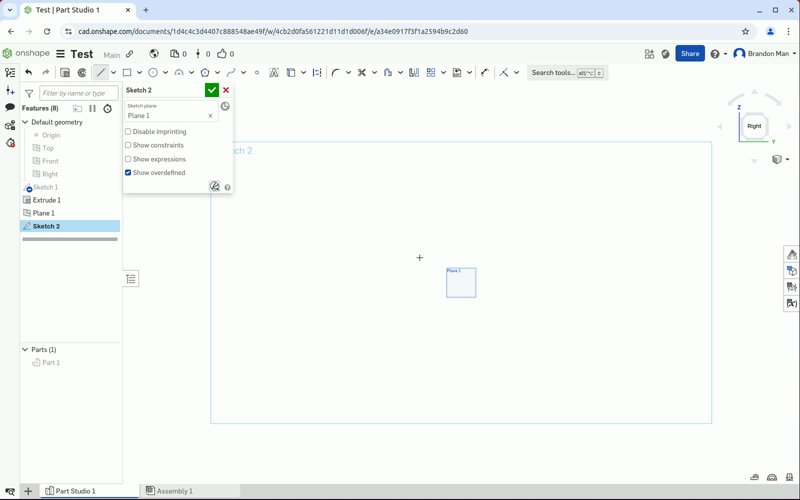
key_up(shift)
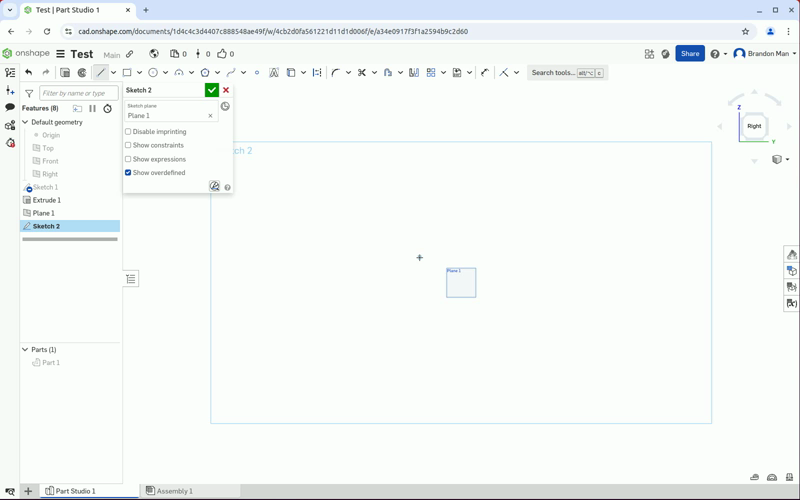
key_down(shift)
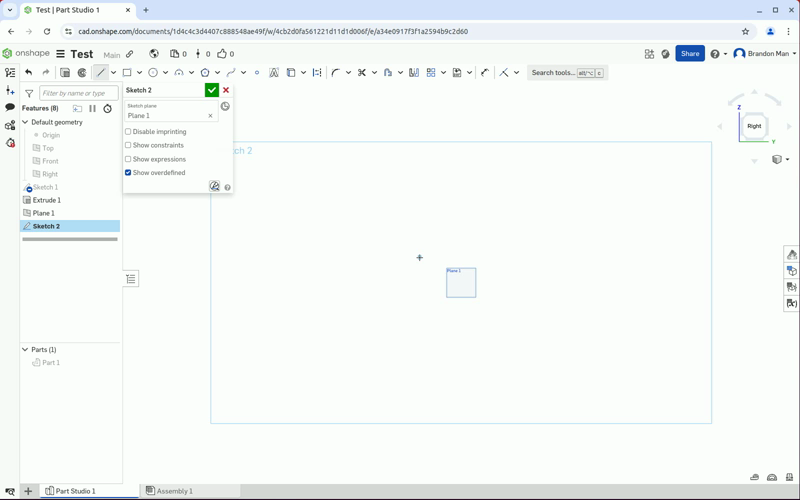
mouse_move(449, 257)
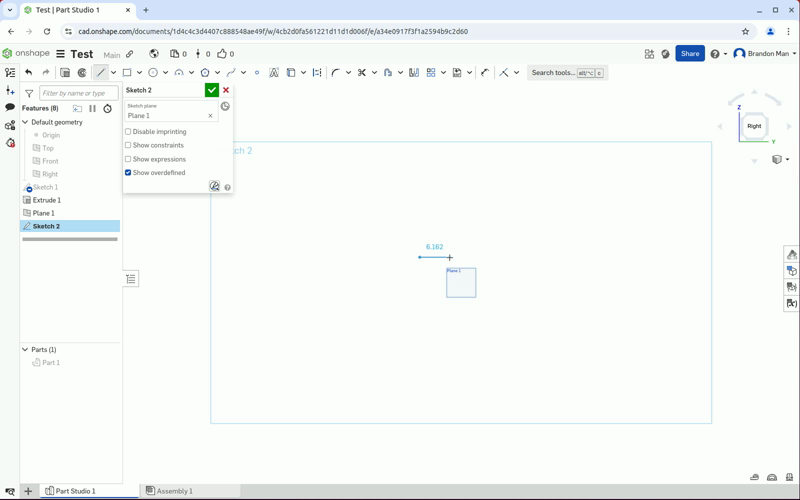
mouse_move(461, 257)
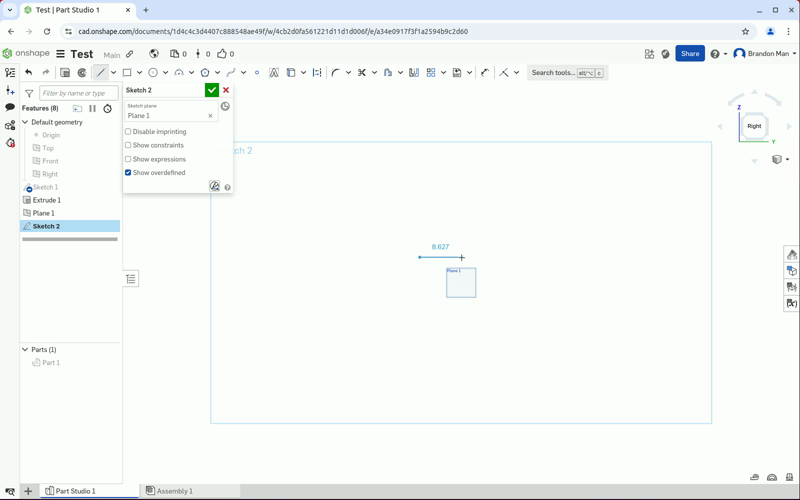
click(461, 257)
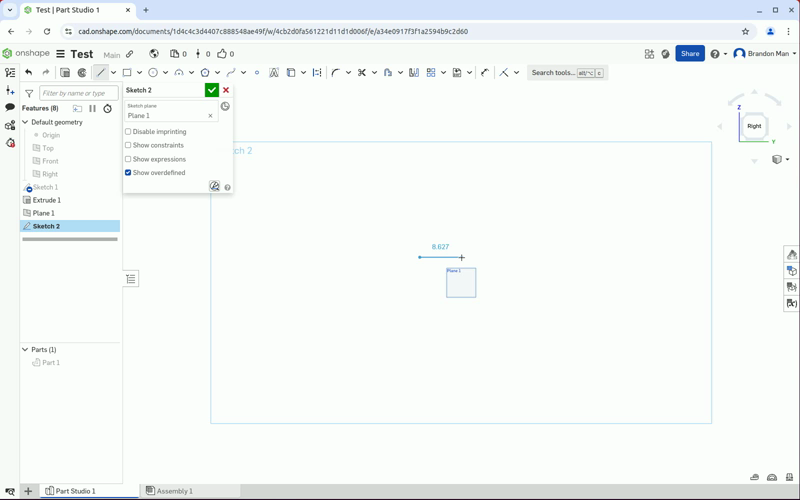
key_up(shift)
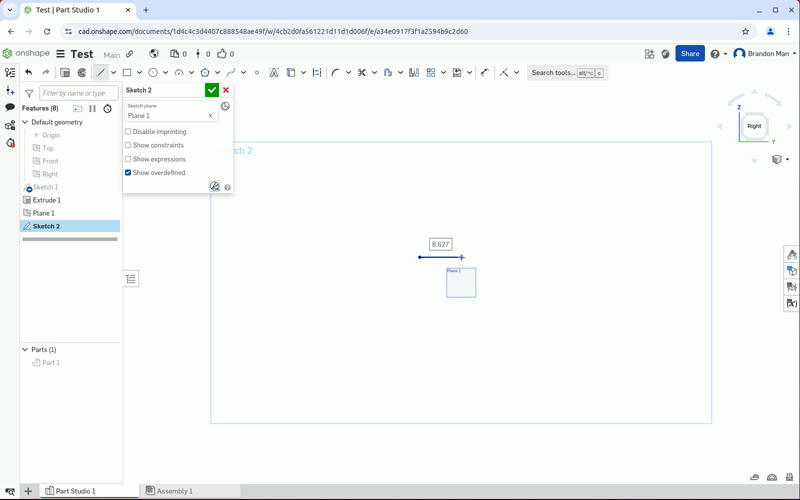
key_down(shift)
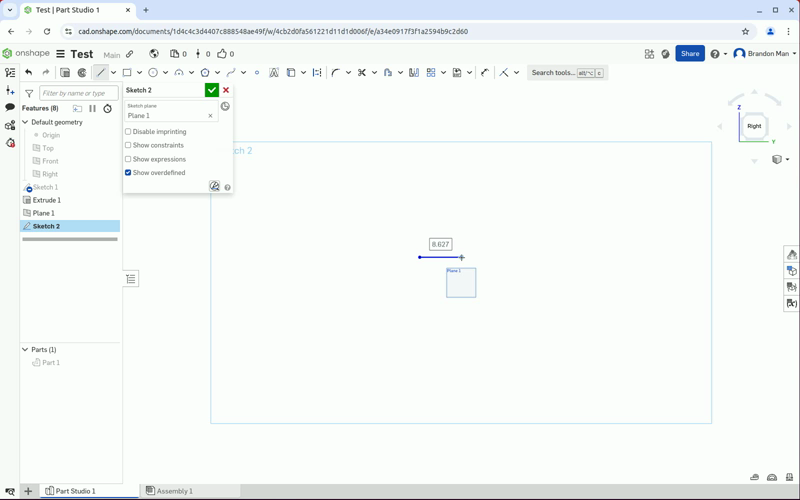
mouse_move(491, 257)
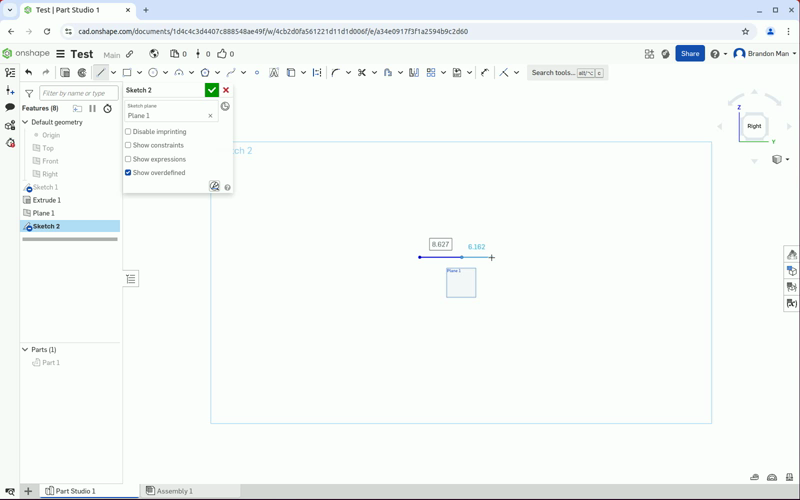
mouse_move(443, 229)
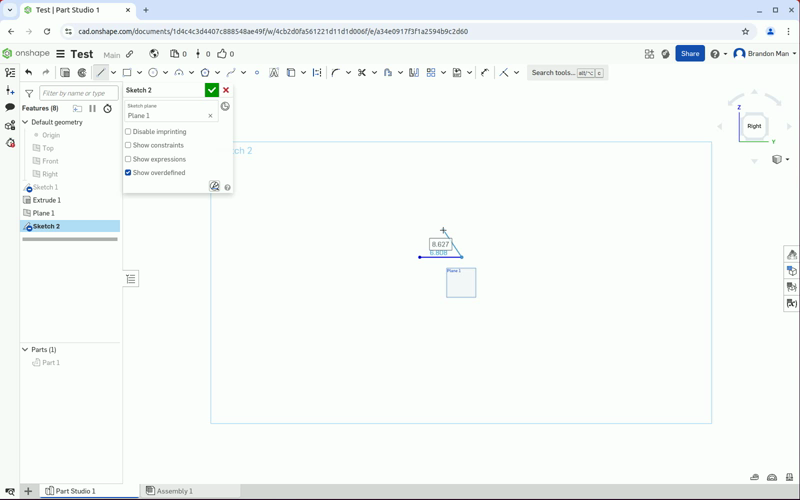
click(443, 229)
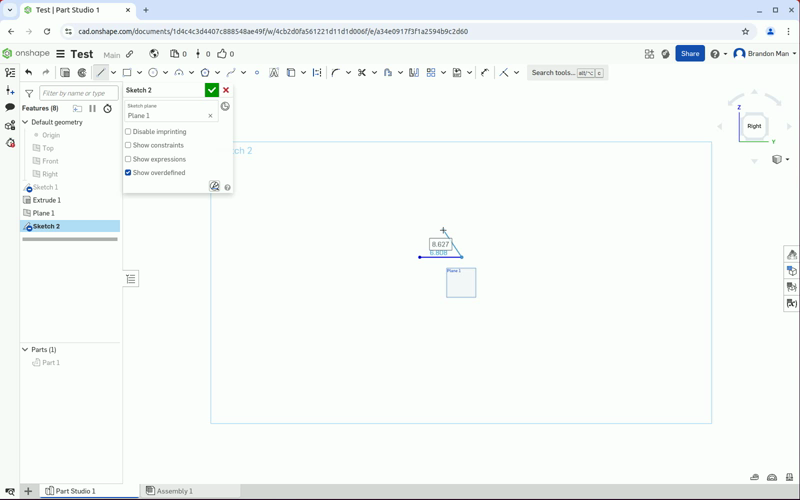
key_up(shift)
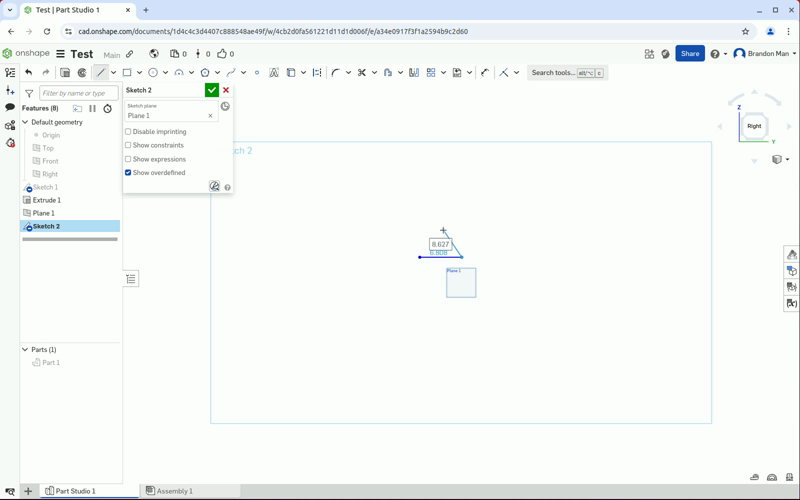
mouse_move(473, 229)
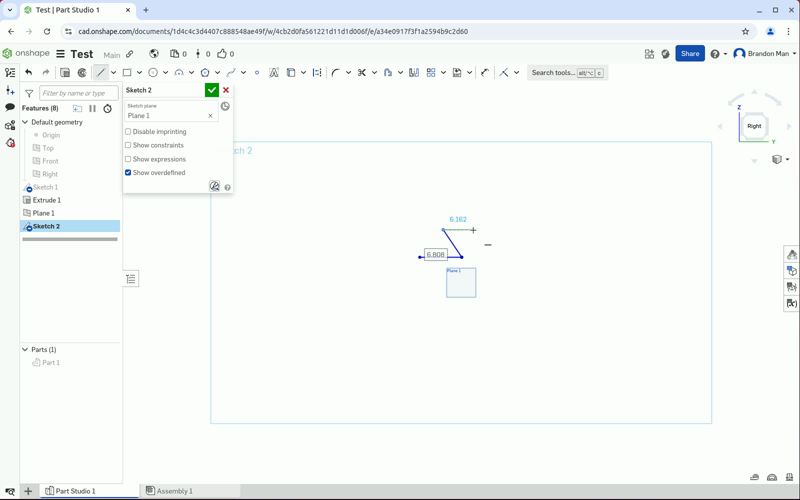
key_down(shift)
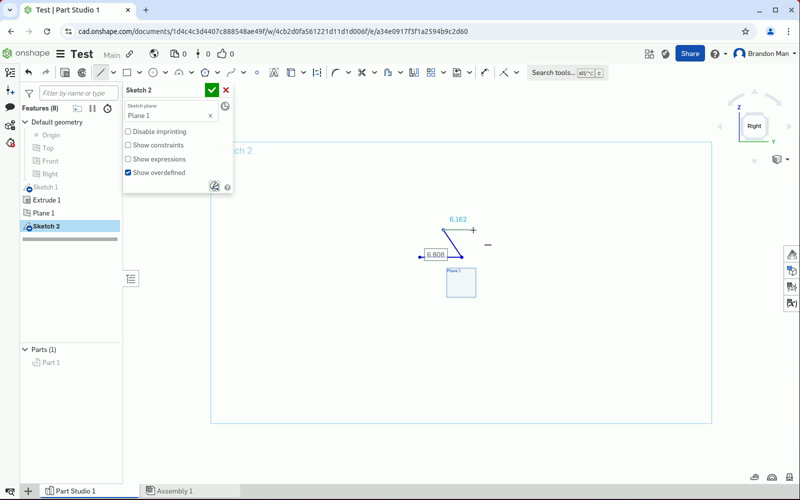
mouse_move(419, 257)
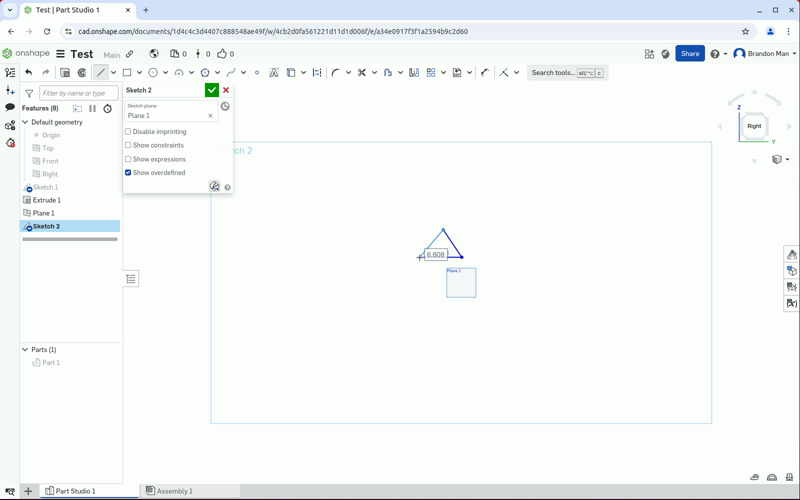
key_up(shift)
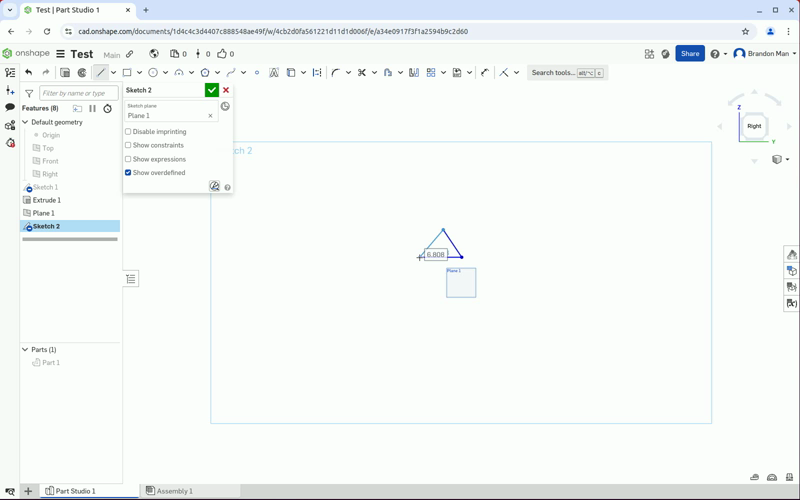
click(419, 257)
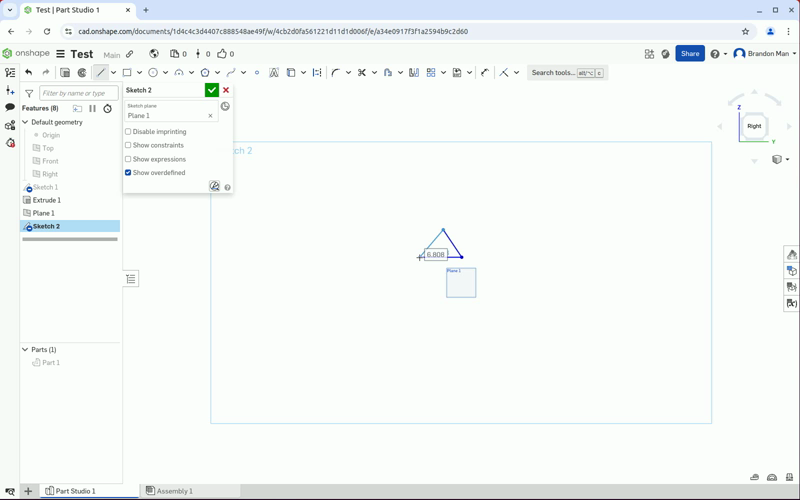
key(esc)
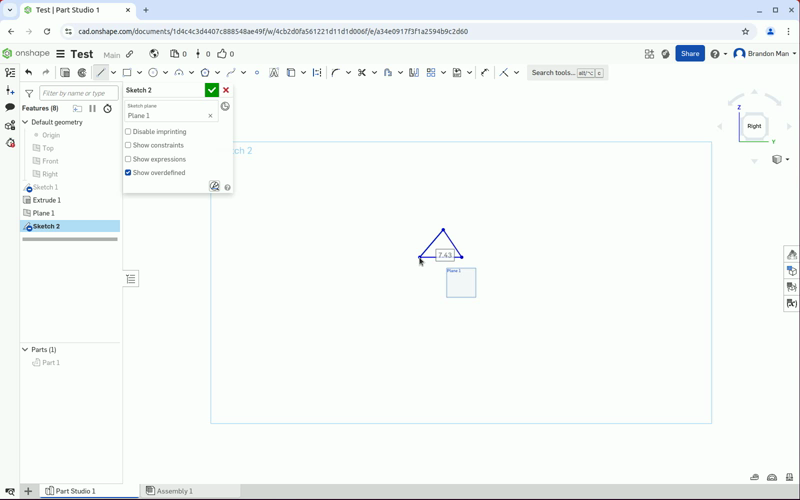
mouse_move(437, 245)
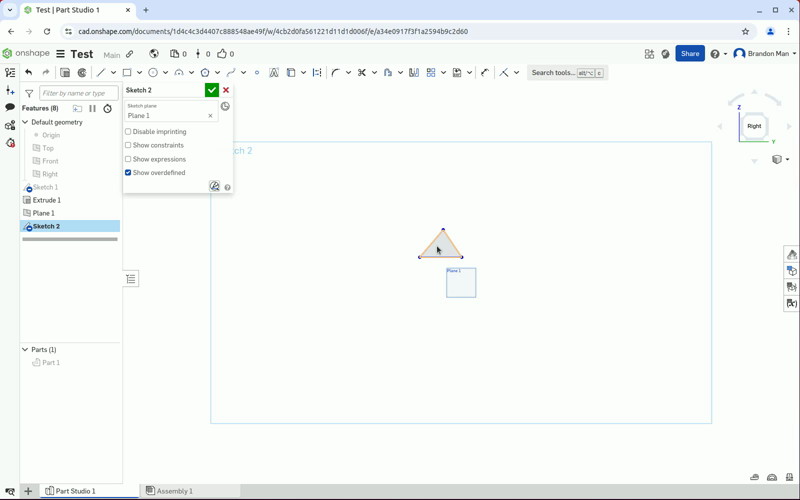
scroll(6)
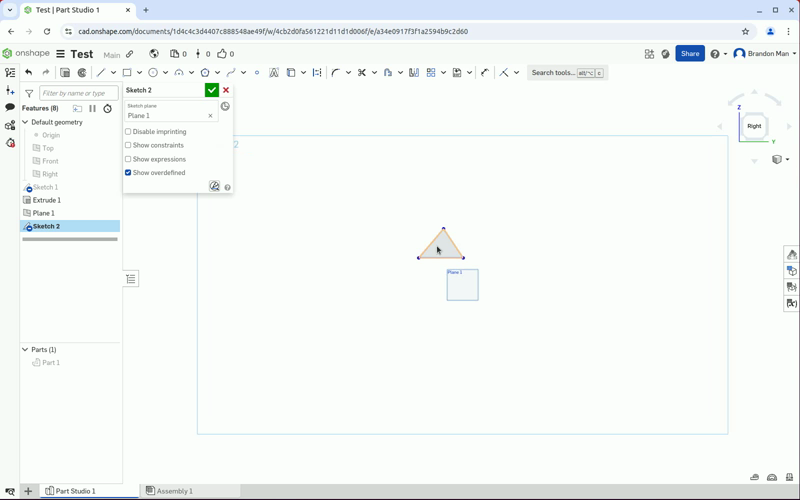
scroll(6)
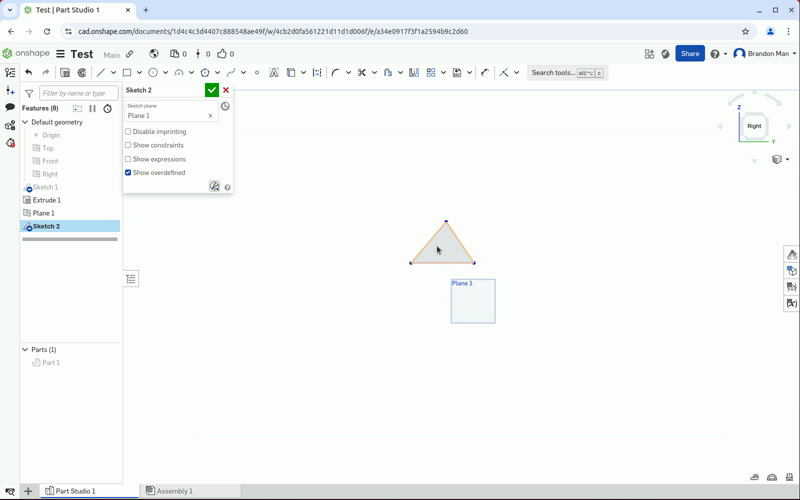
scroll(6)
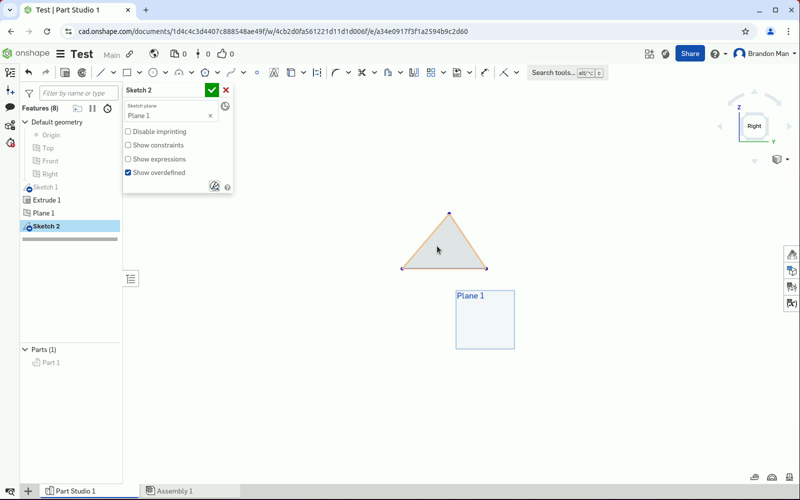
scroll(6)
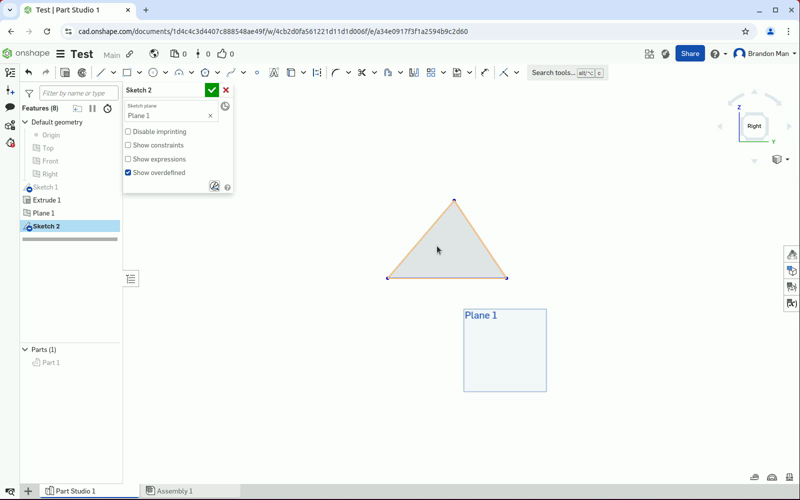
scroll(6)
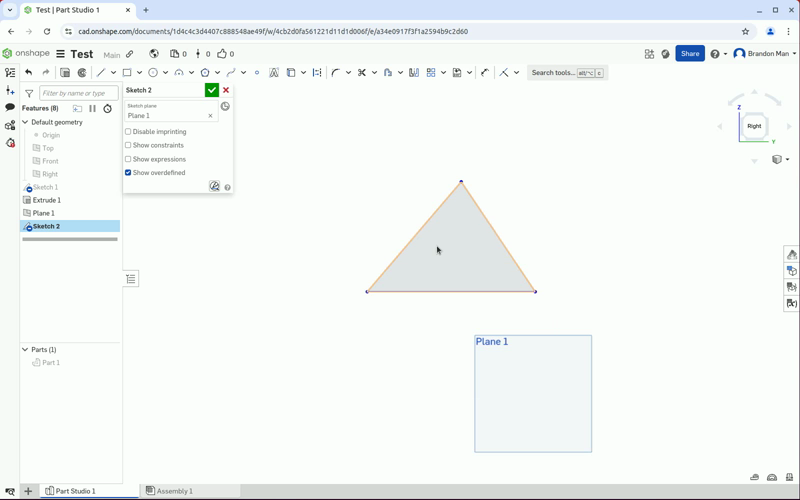
scroll(6)
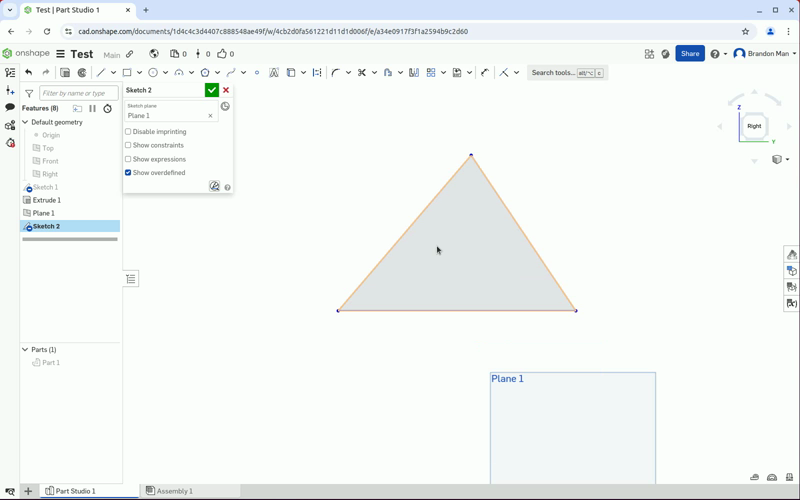
scroll(6)
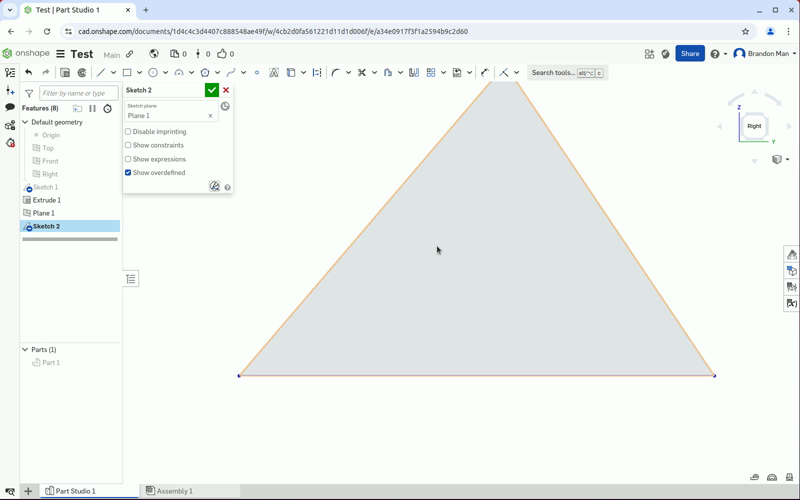
click(437, 245)
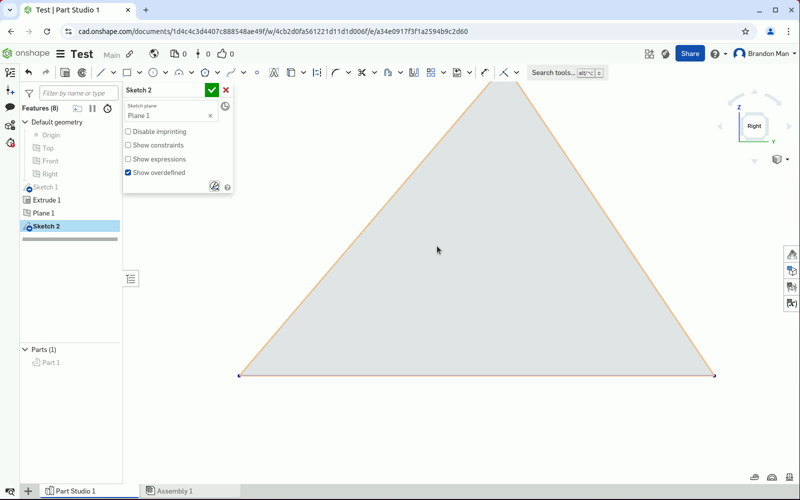
scroll(-6)
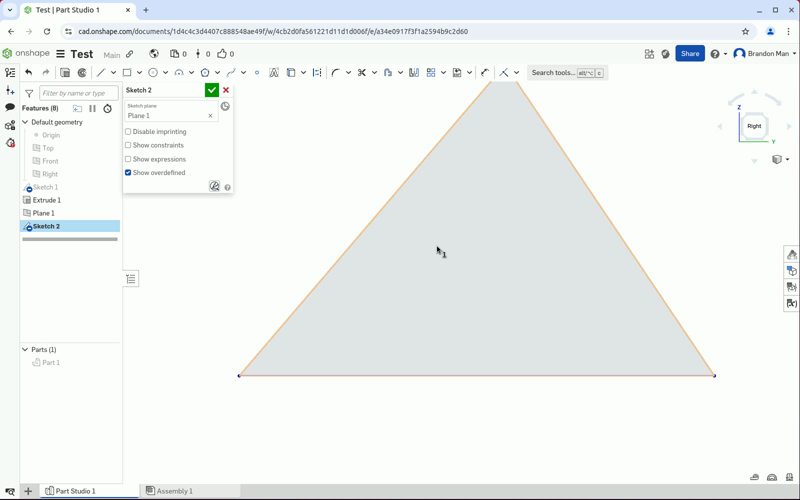
scroll(-6)
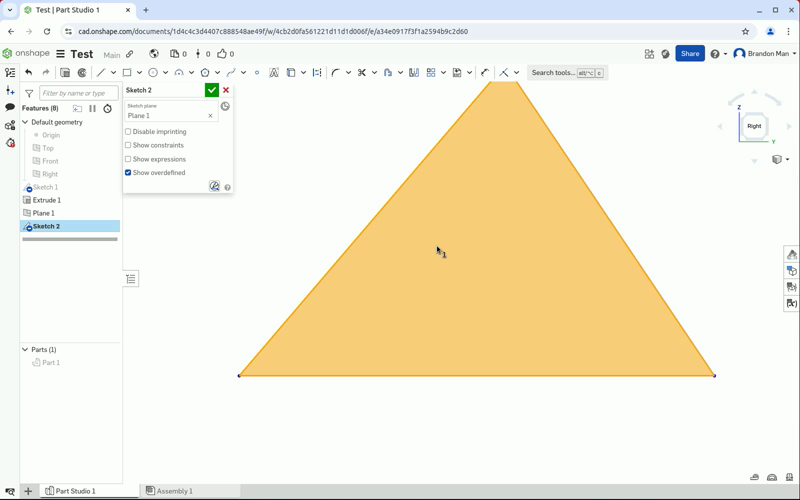
scroll(-6)
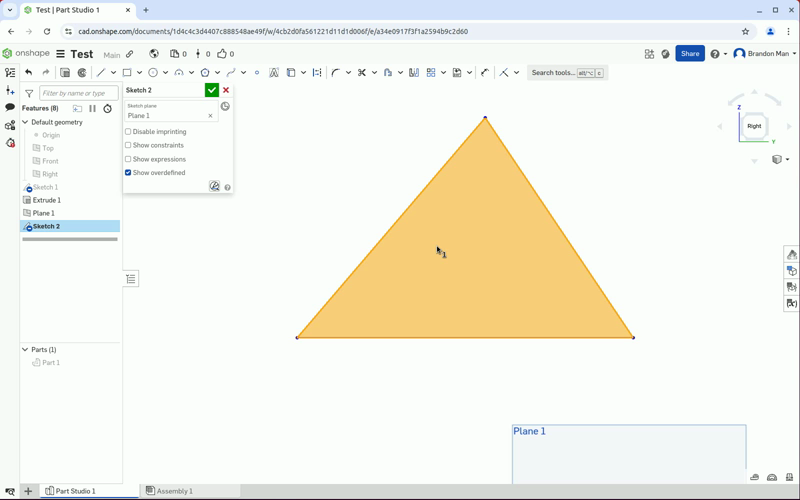
scroll(-6)
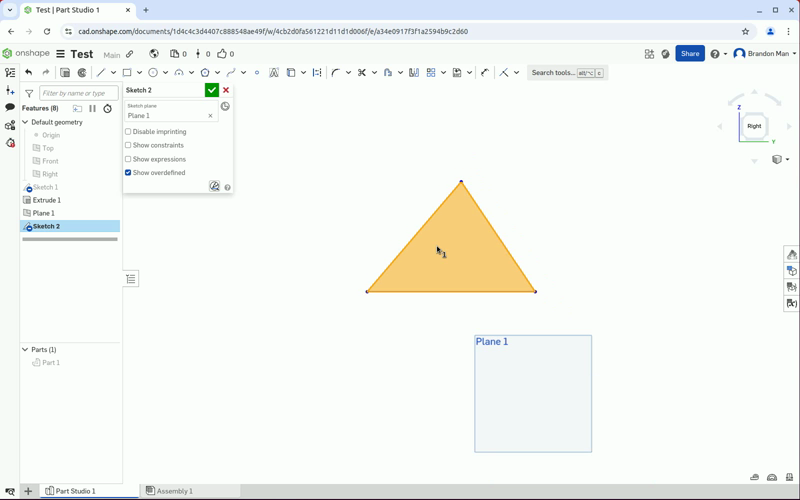
scroll(-6)
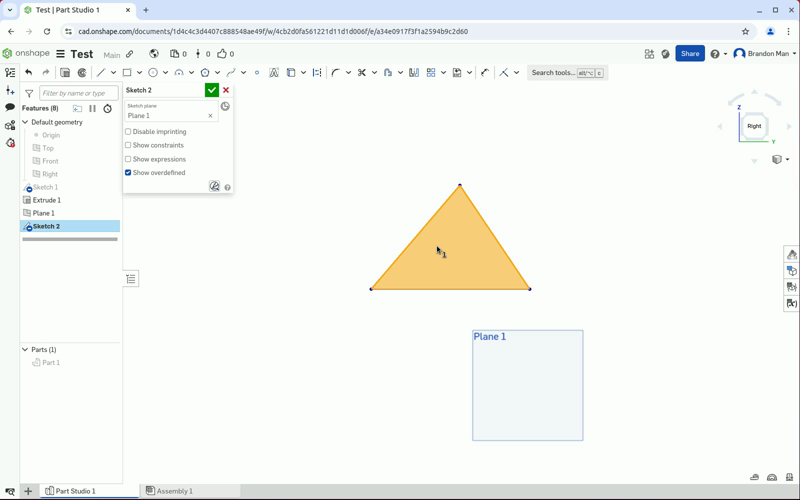
scroll(-6)
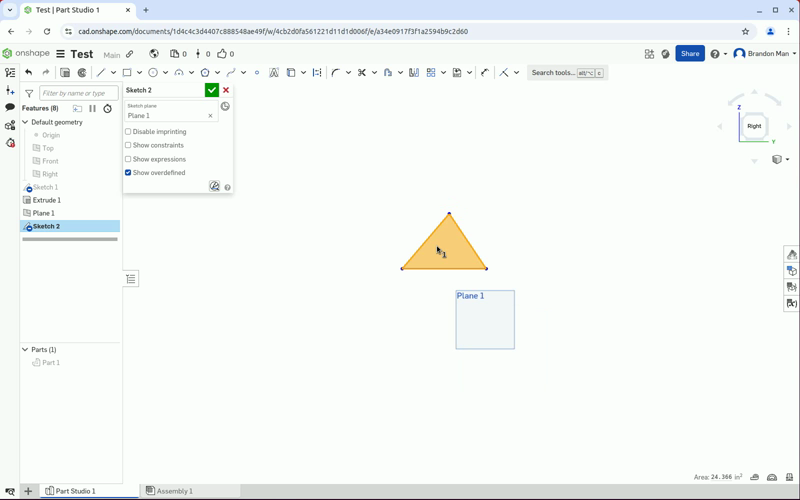
scroll(-6)
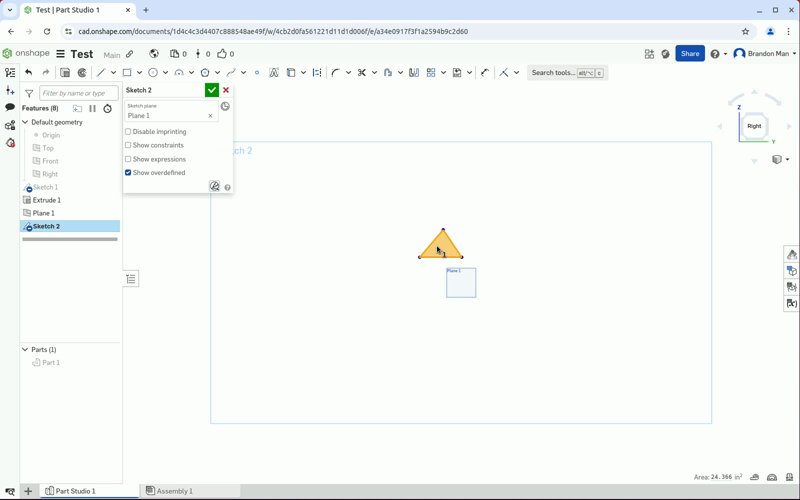
mouse_move(73, 352)
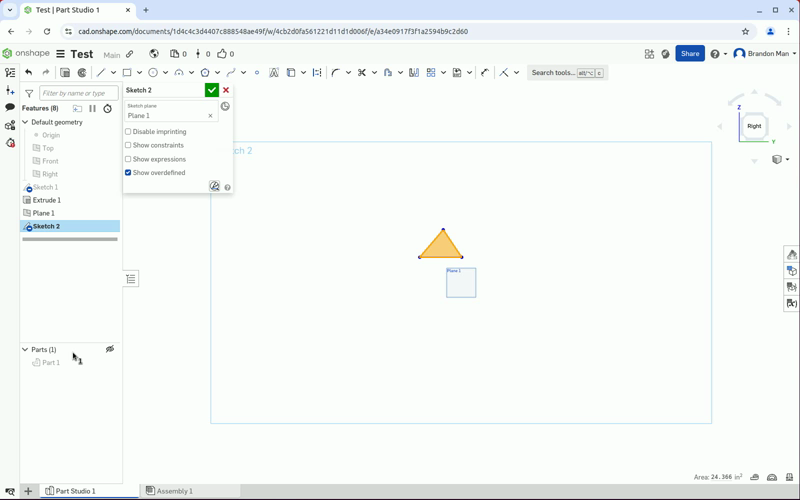
key(shift+y)
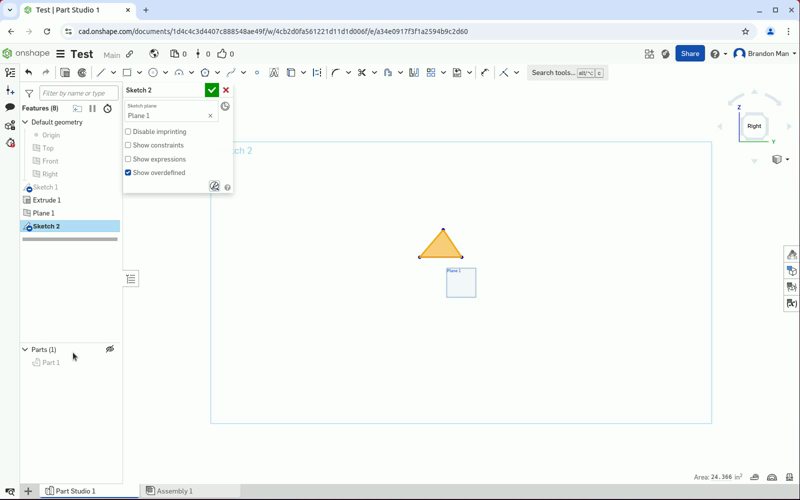
key(shift+e)
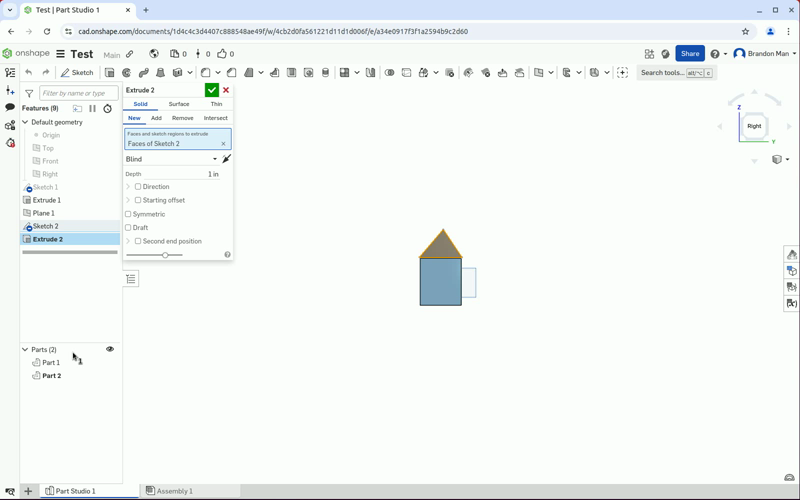
mouse_move(143, 106)
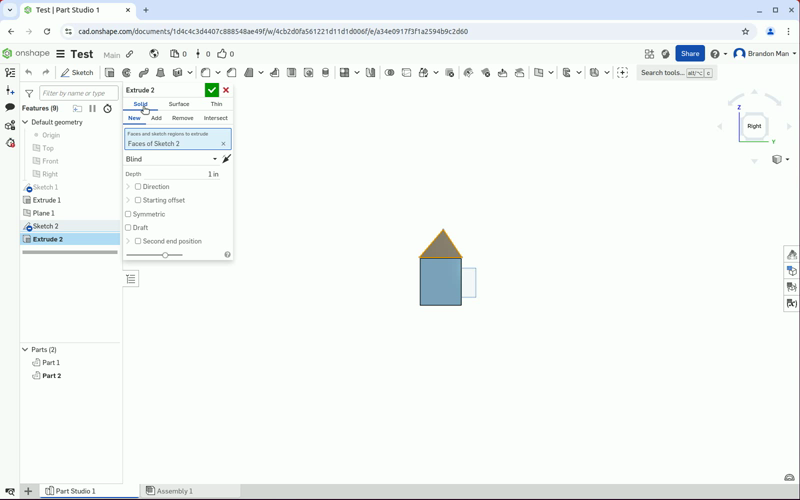
click(143, 106)
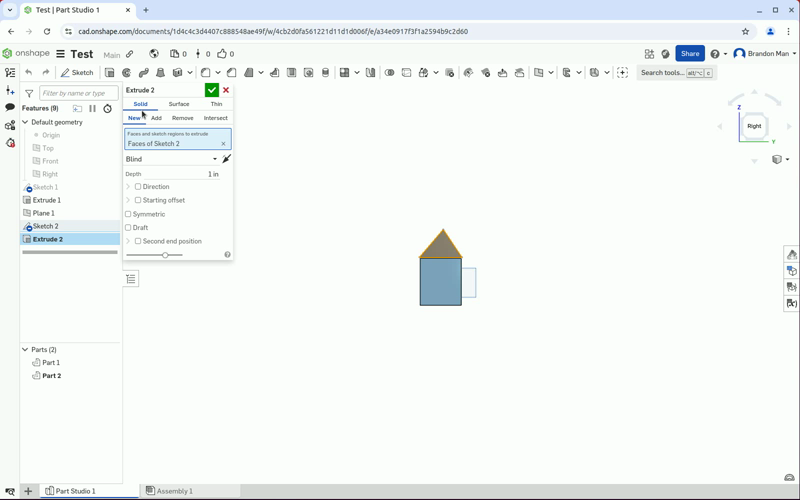
mouse_move(137, 120)
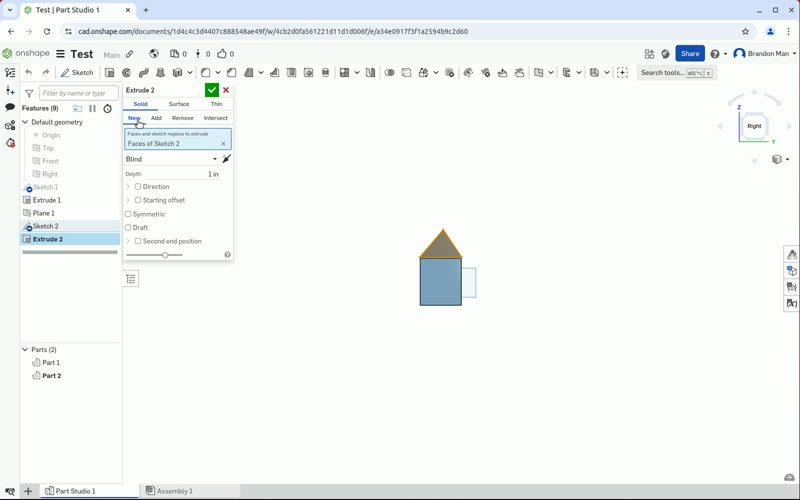
click(137, 120)
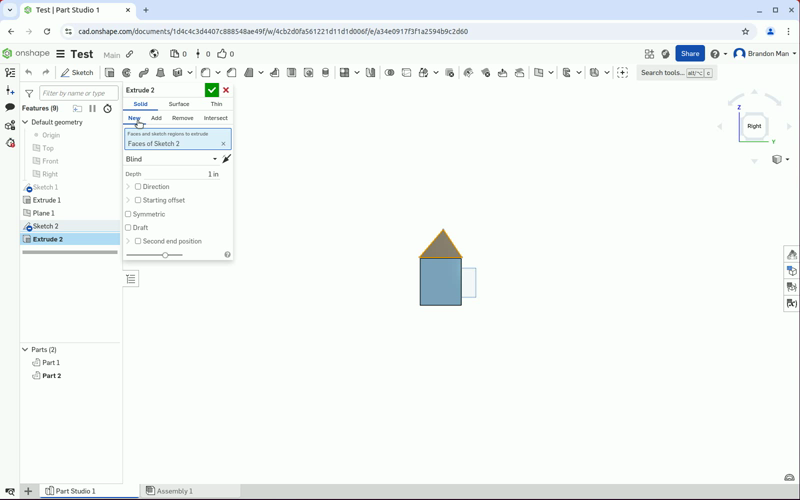
key(tab, 4)
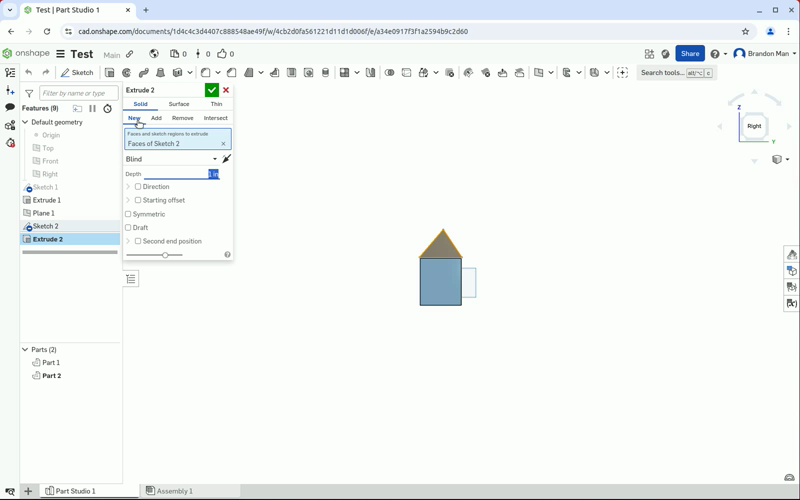
text(4.333)
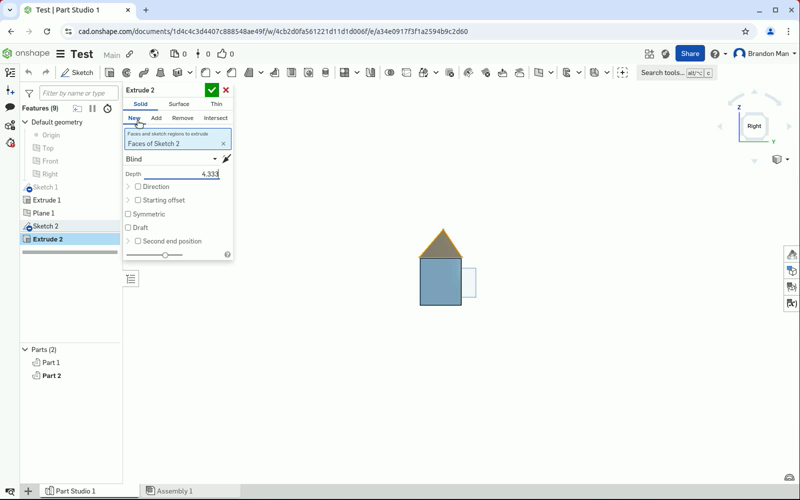
key(enter)
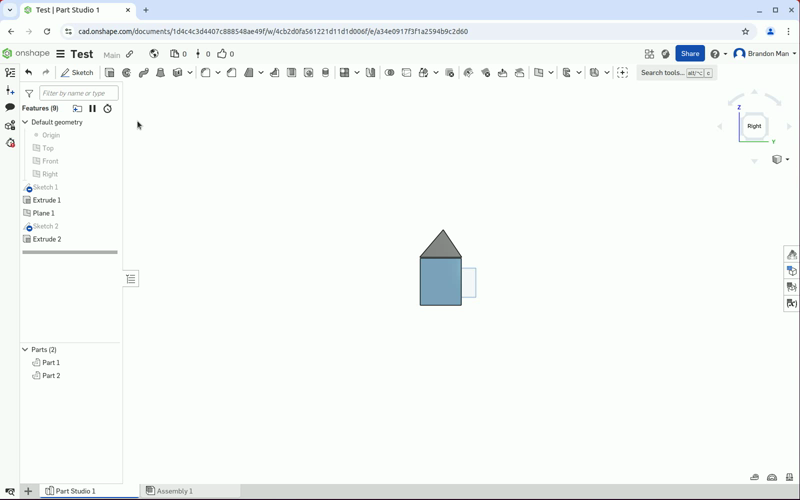
key(shift+h)
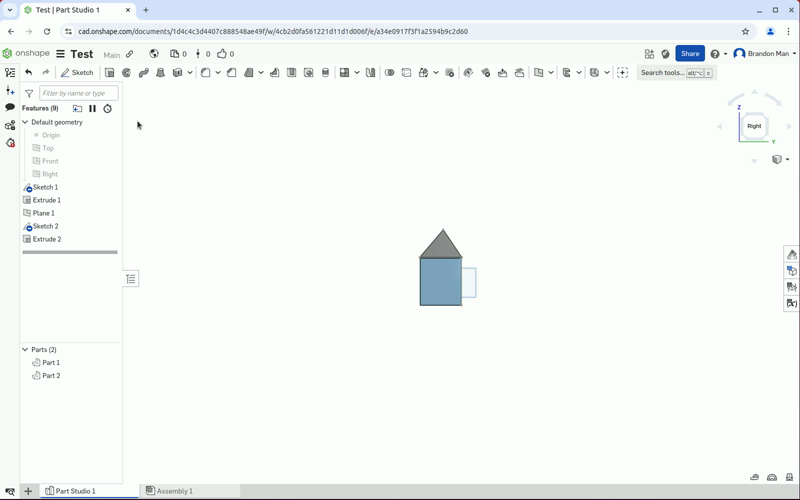
key(shift+h)
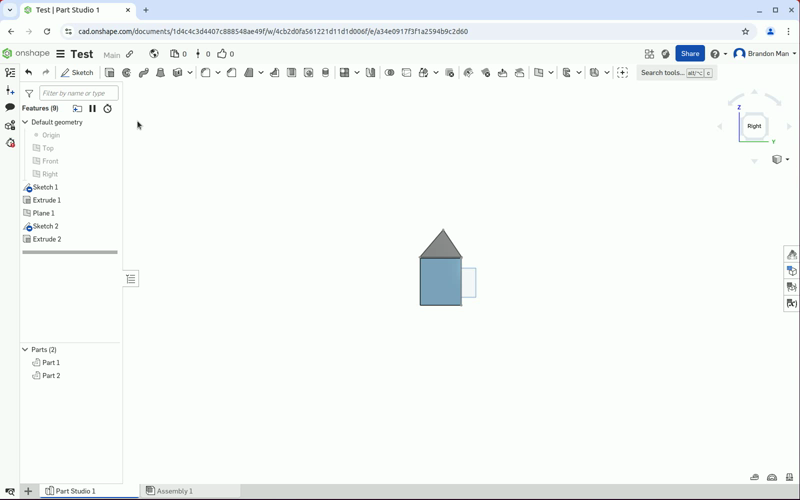
key(shift+7)
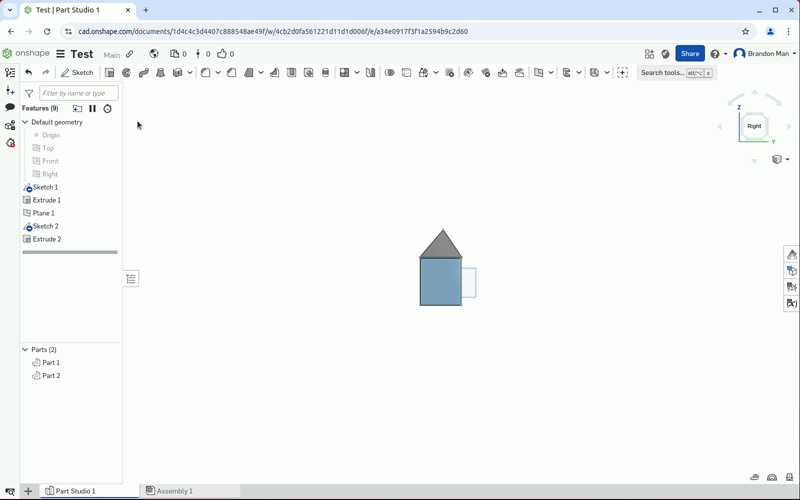
key(right, 2)
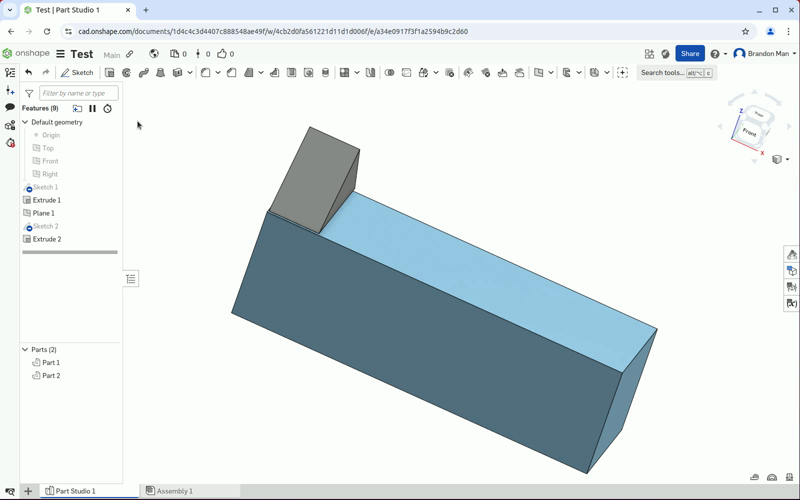
key(down, 2)
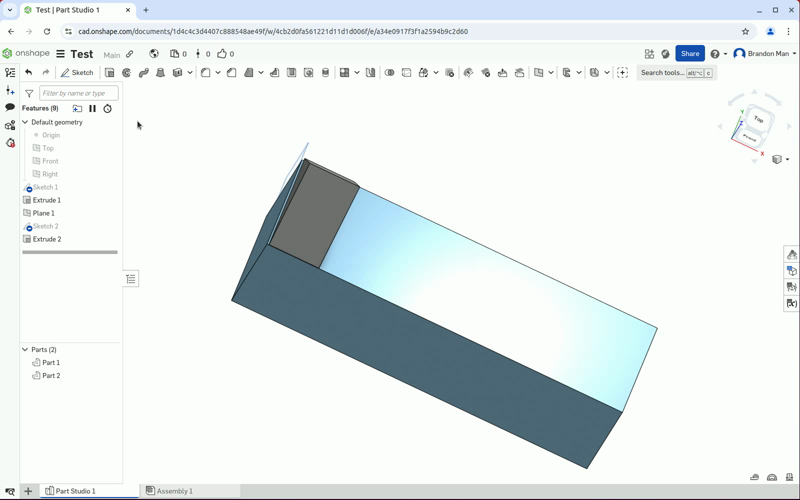
key(up, 2)
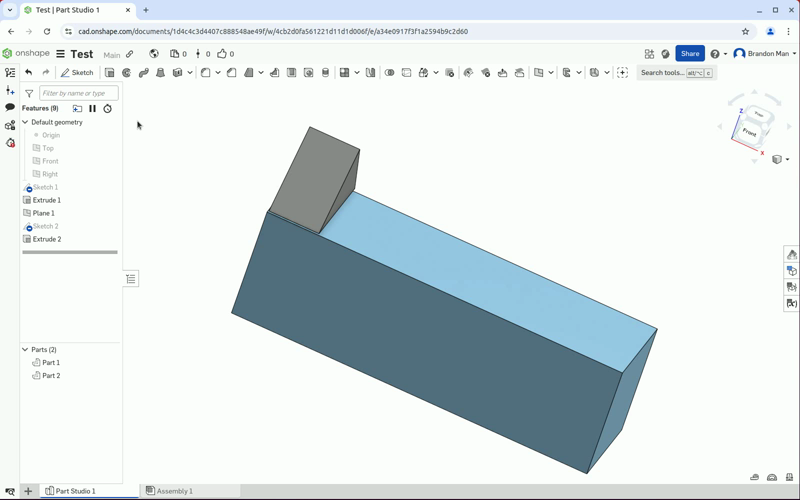
key(left, 2)
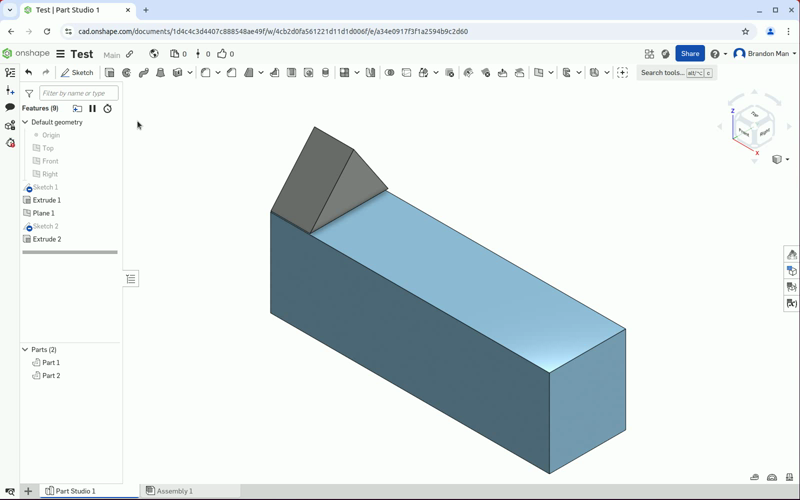
mouse_move(73, 189)
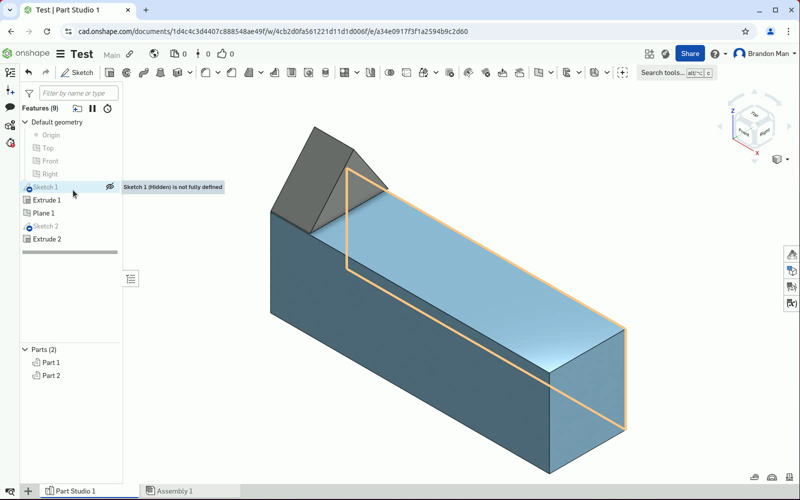
click(73, 189)